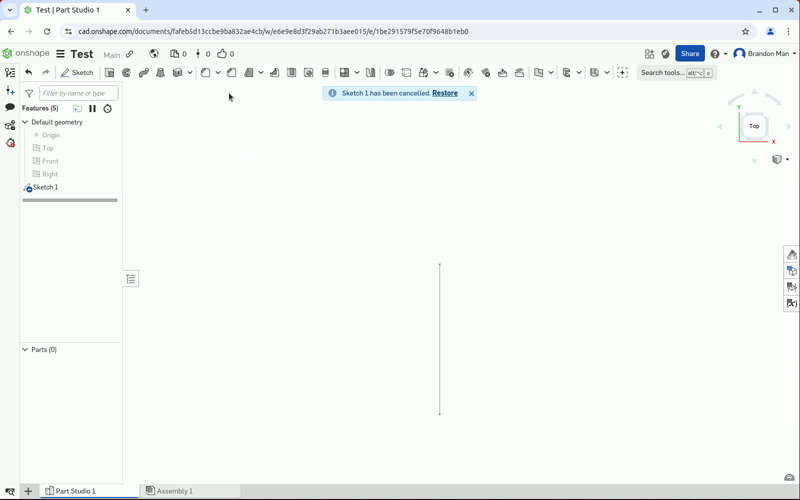
key(shift+h)
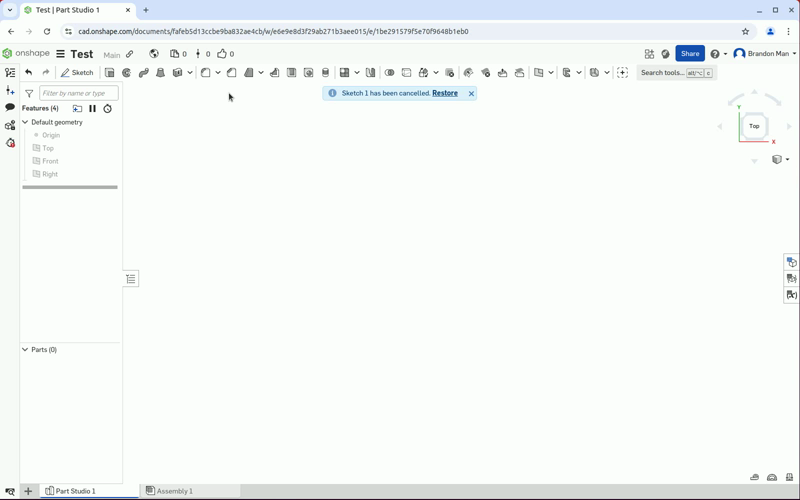
mouse_move(73, 352)
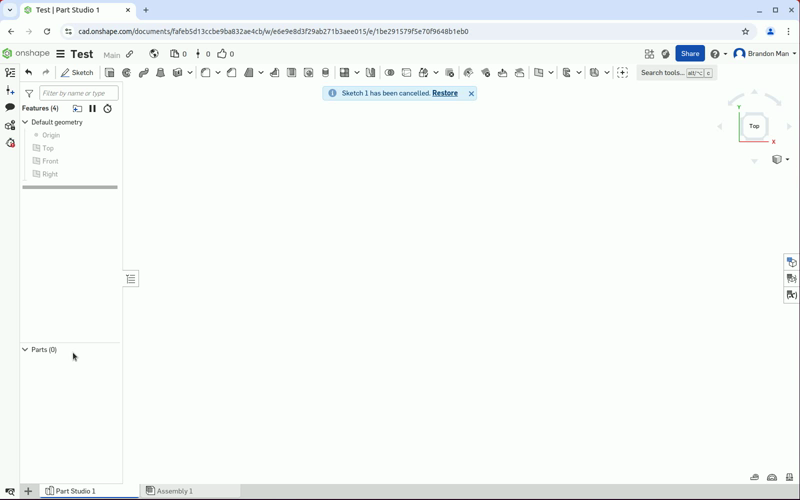
key(y)
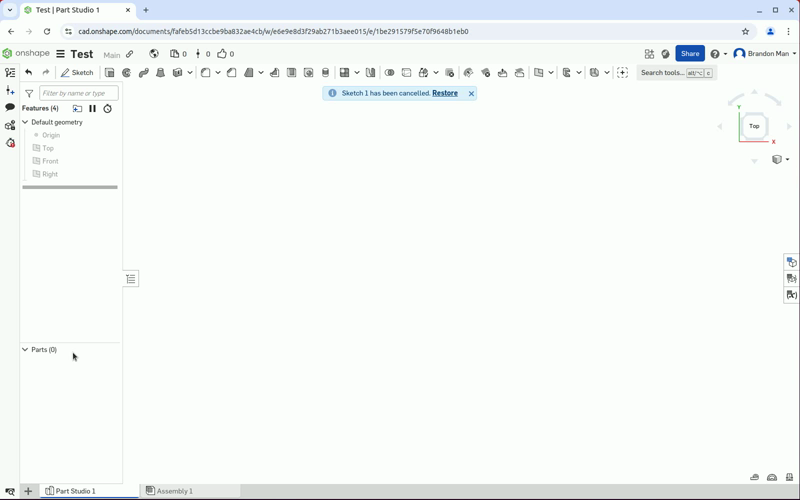
key(shift+p)
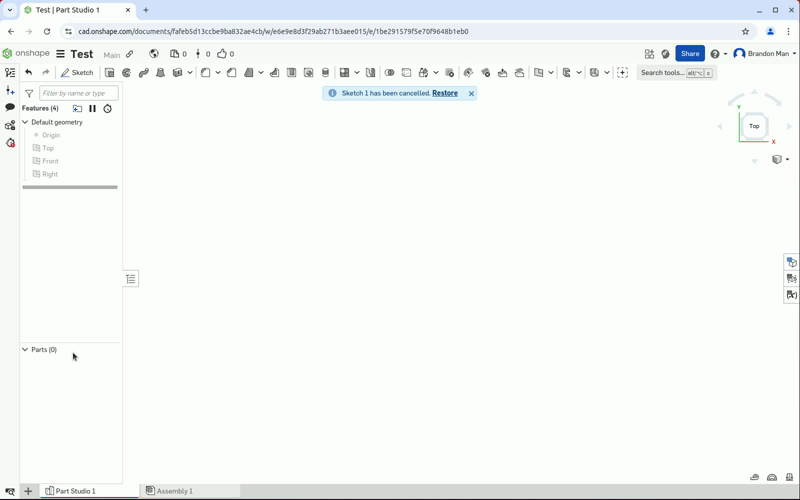
key(space)
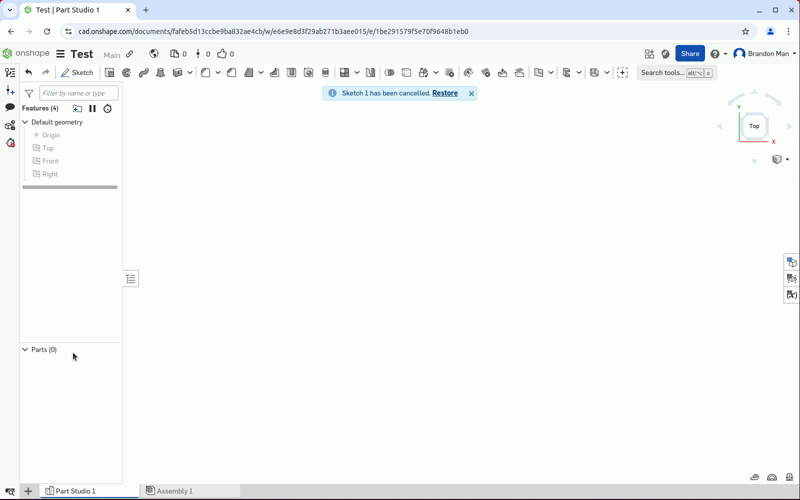
key_down(shift)
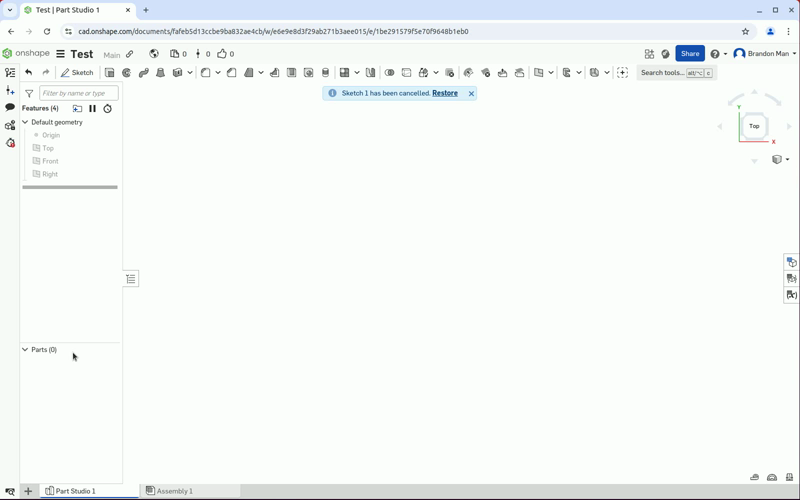
key(up)
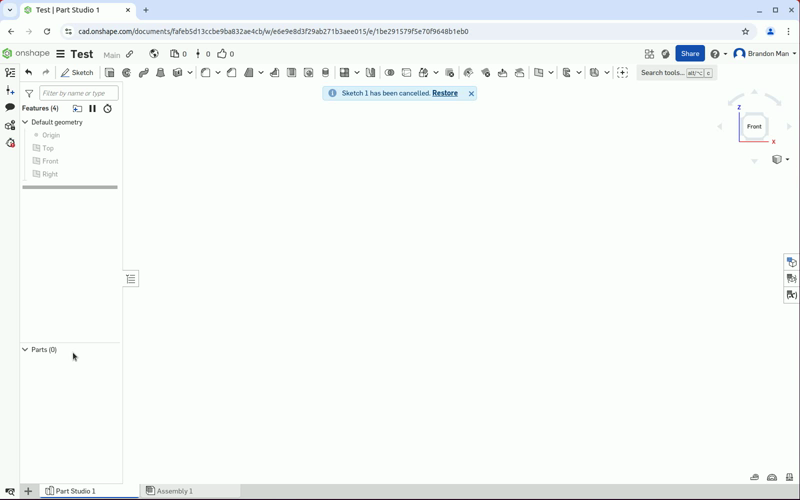
key_up(shift)
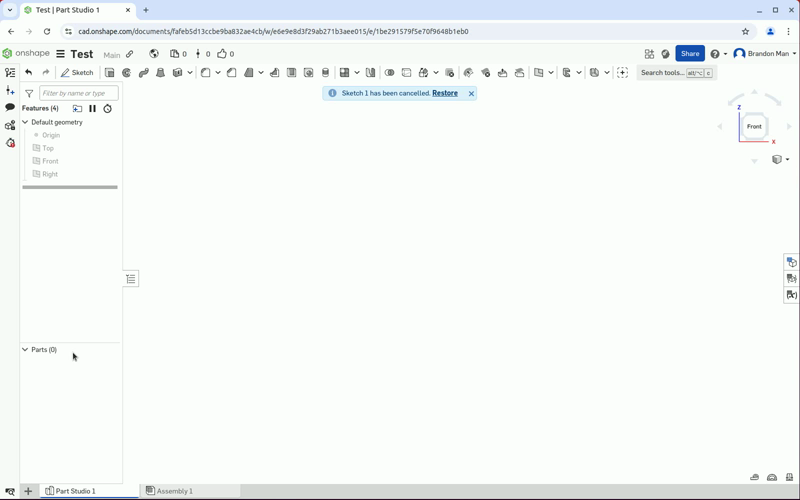
mouse_move(73, 352)
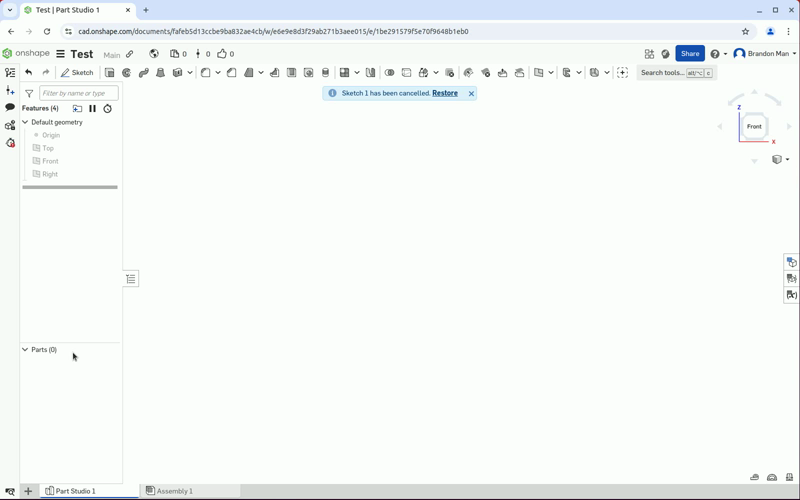
key(shift+y)
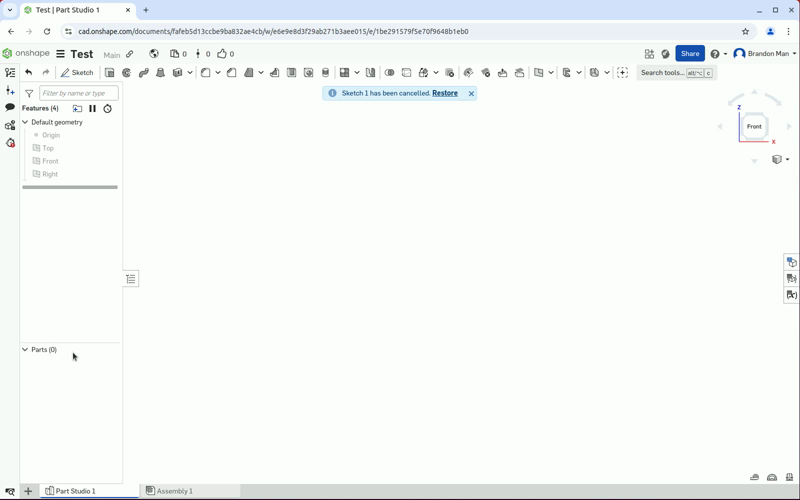
key(shift+s)
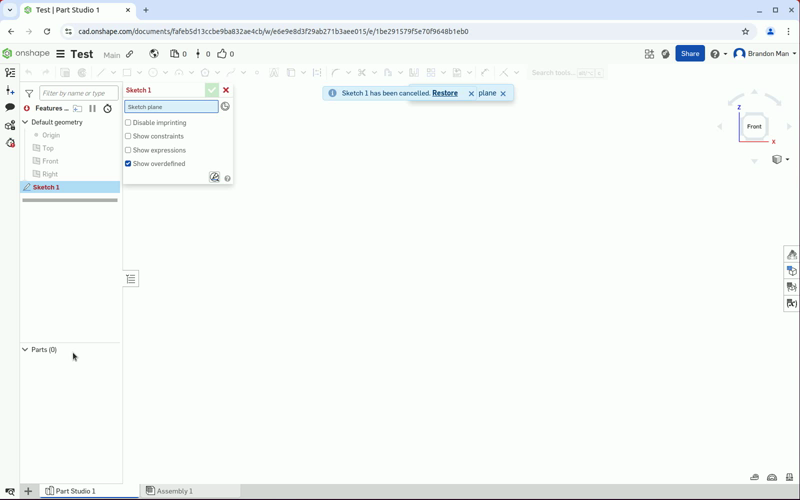
mouse_move(73, 163)
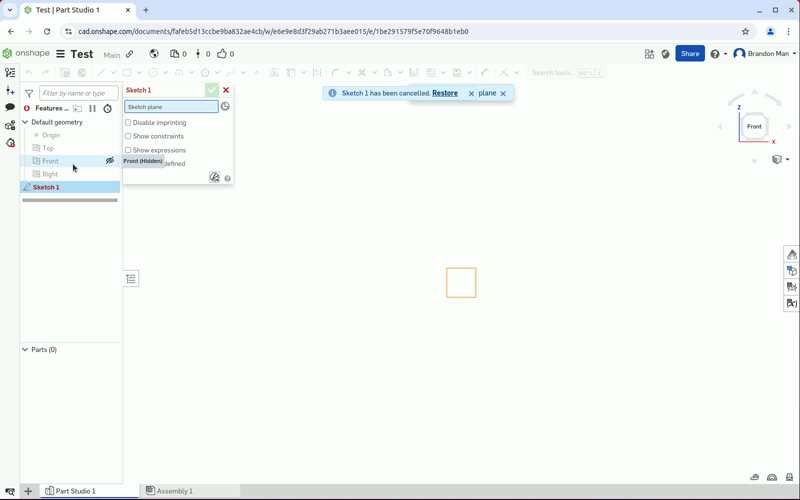
click(73, 163)
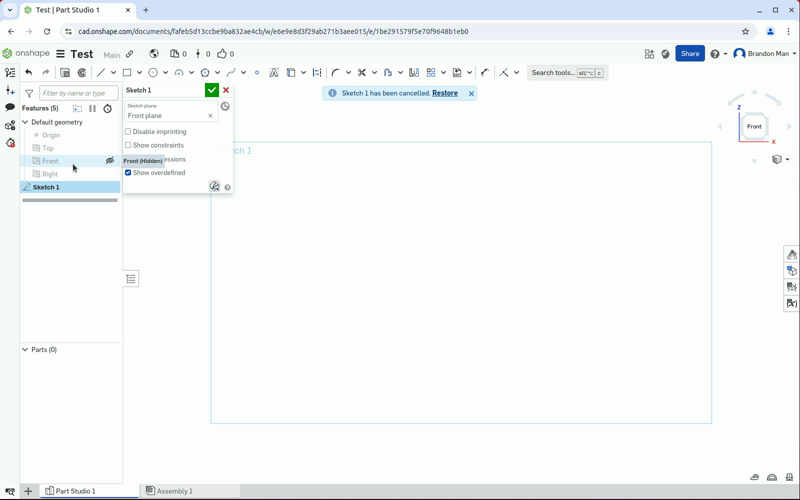
mouse_move(73, 352)
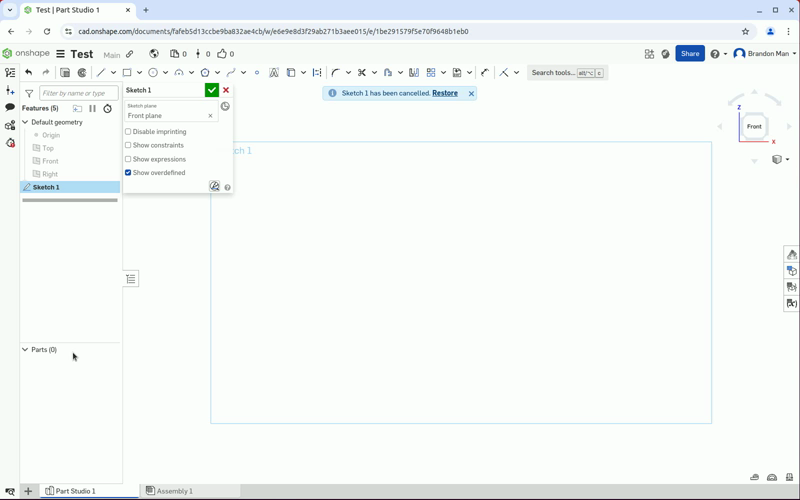
key(y)
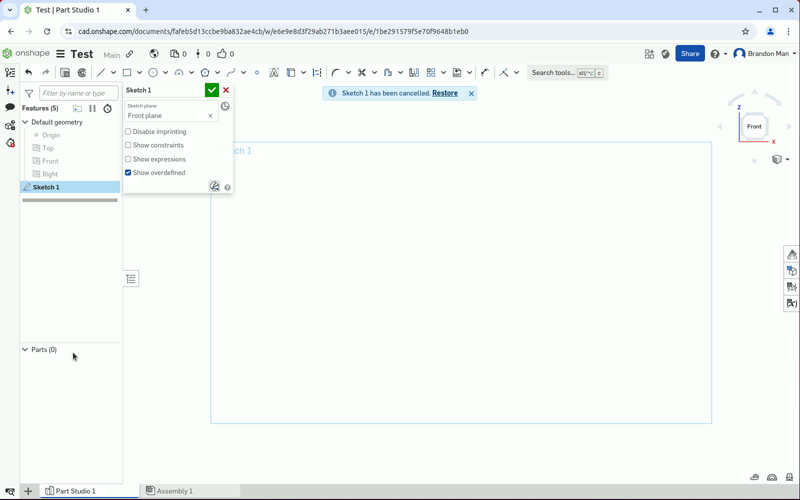
key(l)
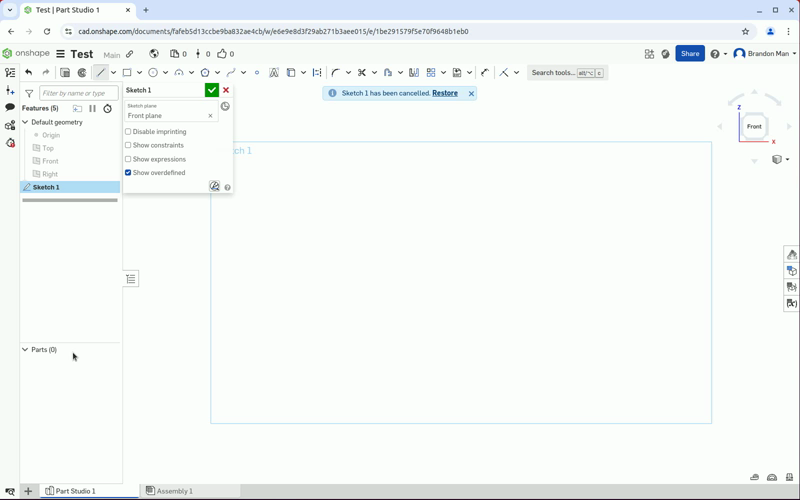
key_down(shift)
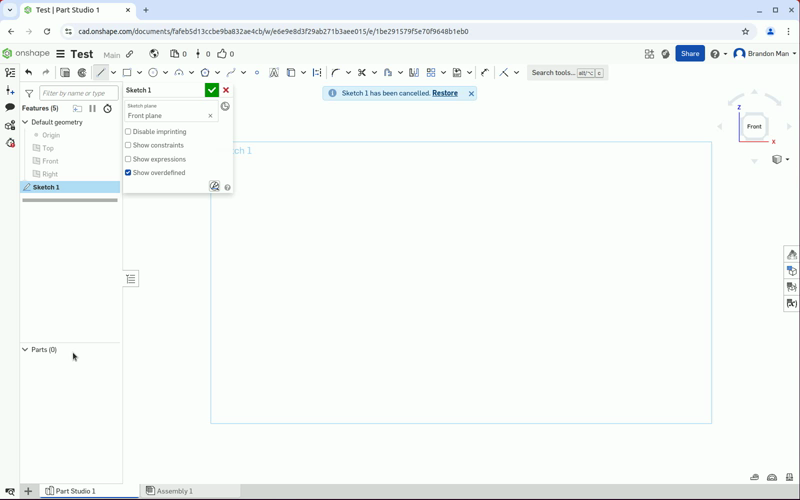
mouse_move(460, 282)
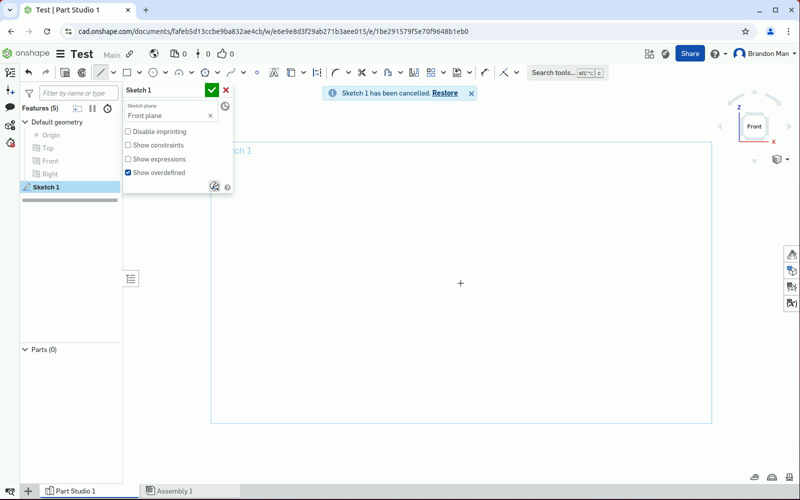
click(460, 282)
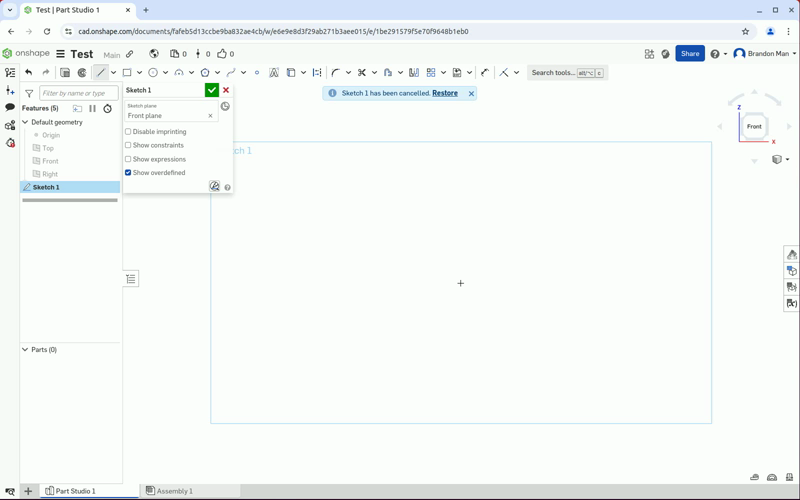
key_up(shift)
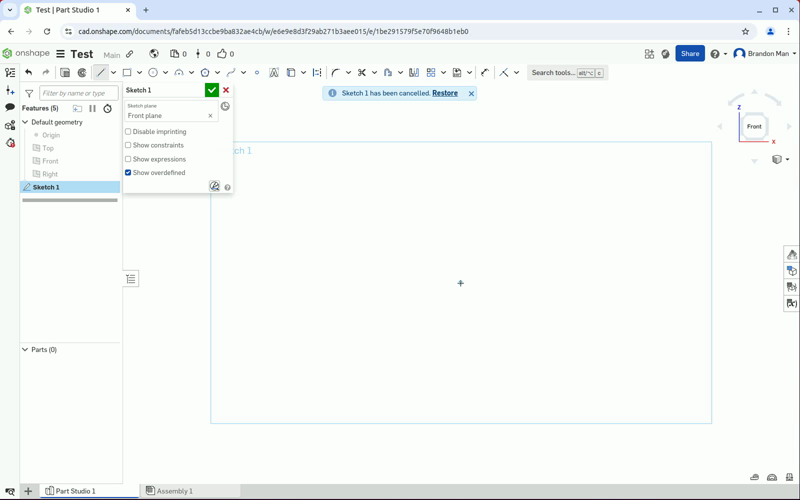
key_down(shift)
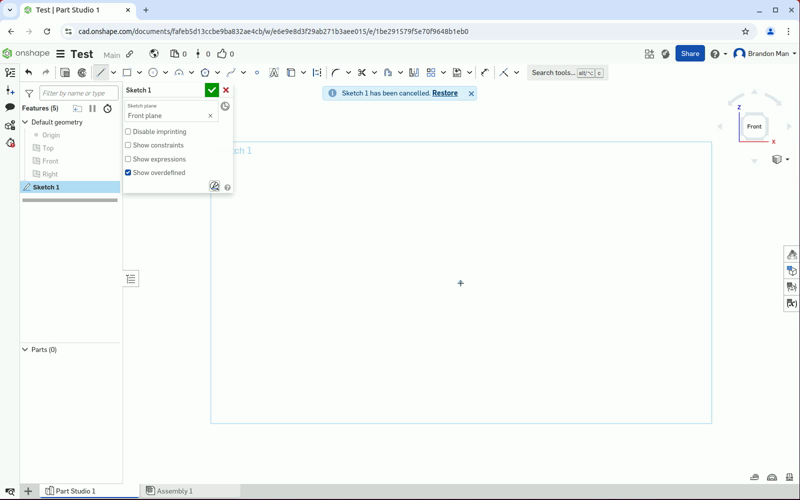
mouse_move(573, 282)
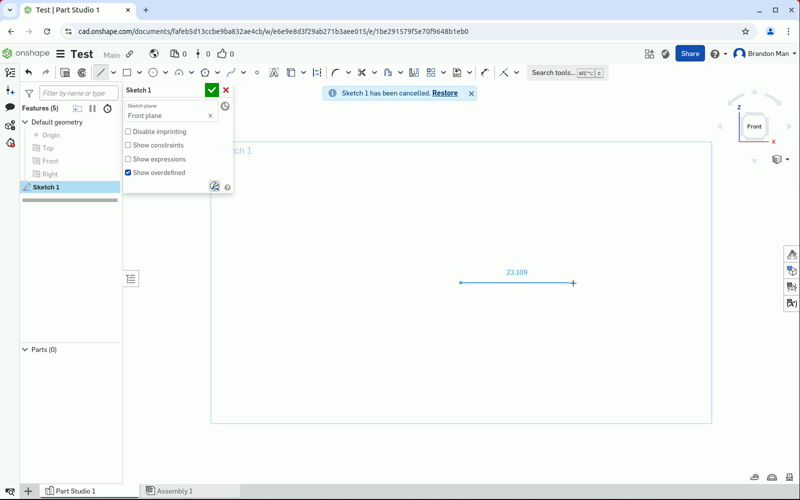
click(573, 282)
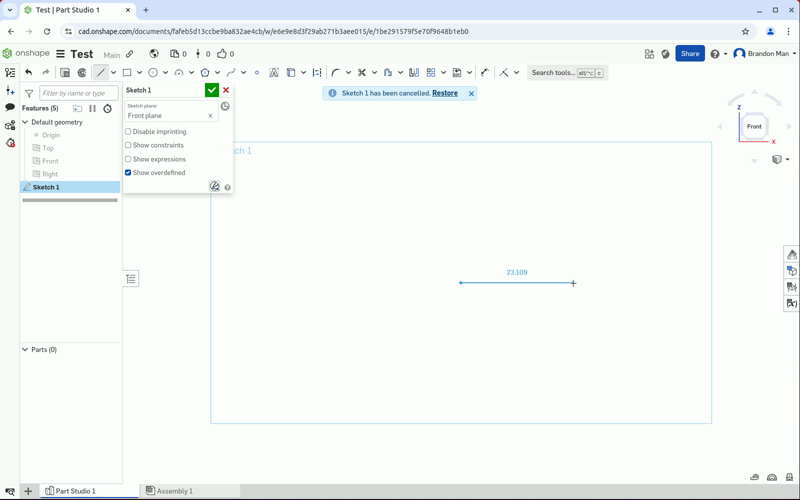
key_up(shift)
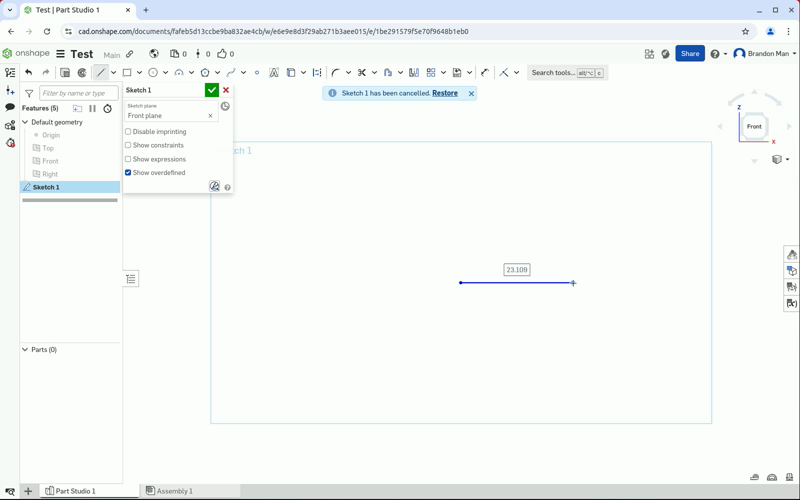
key_down(shift)
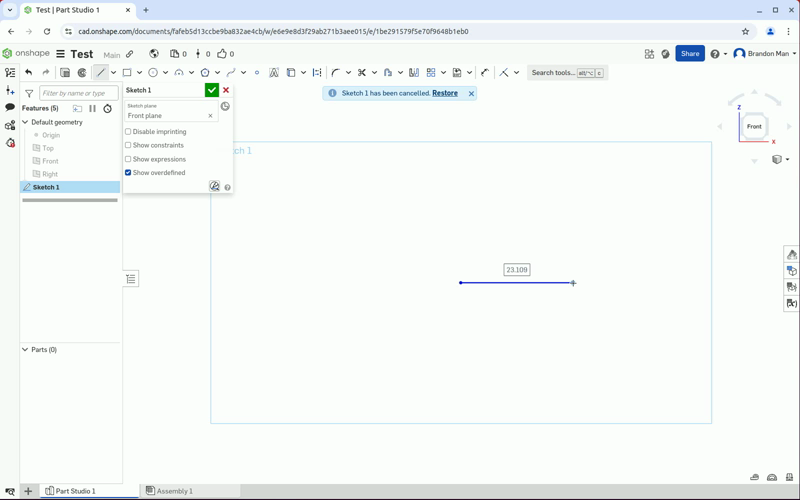
mouse_move(589, 282)
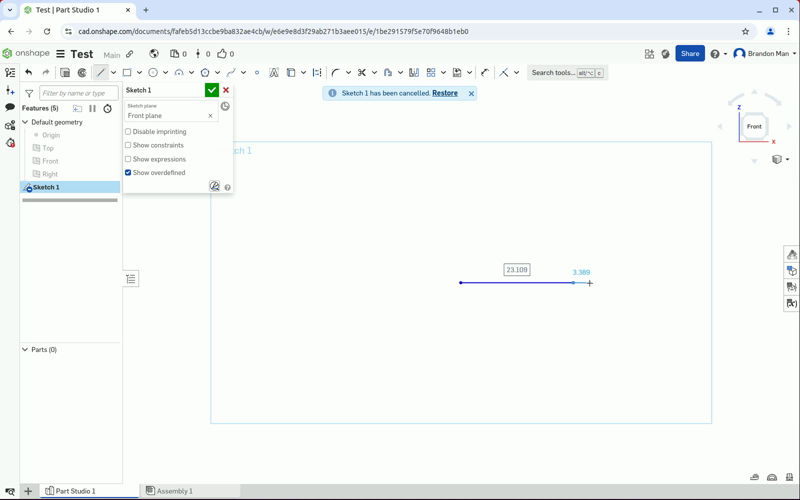
mouse_move(573, 245)
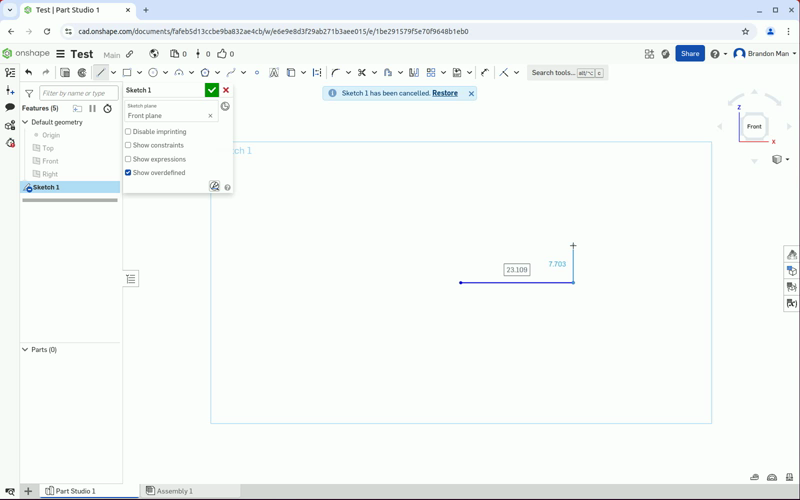
click(573, 245)
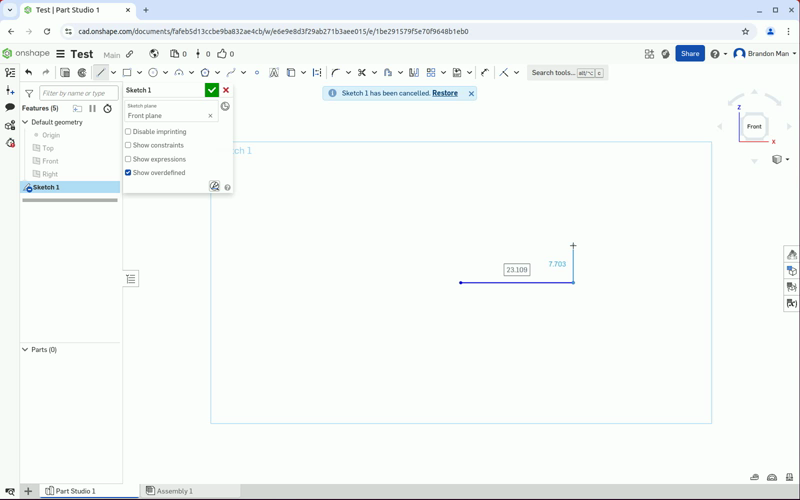
key_up(shift)
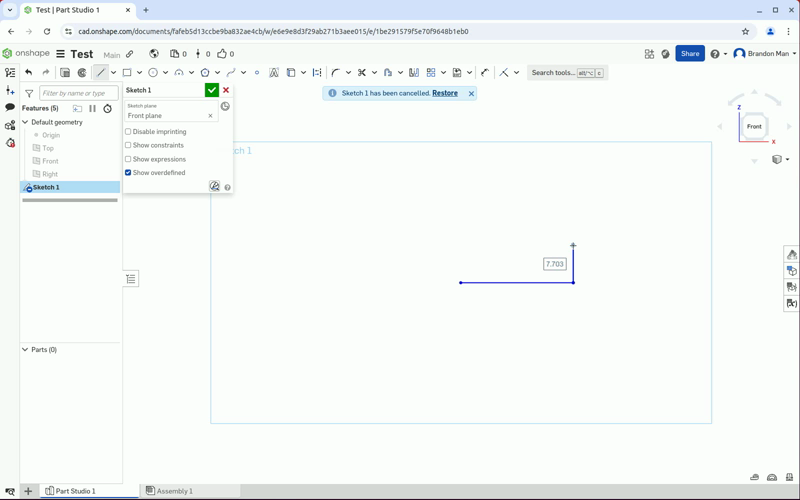
key_down(shift)
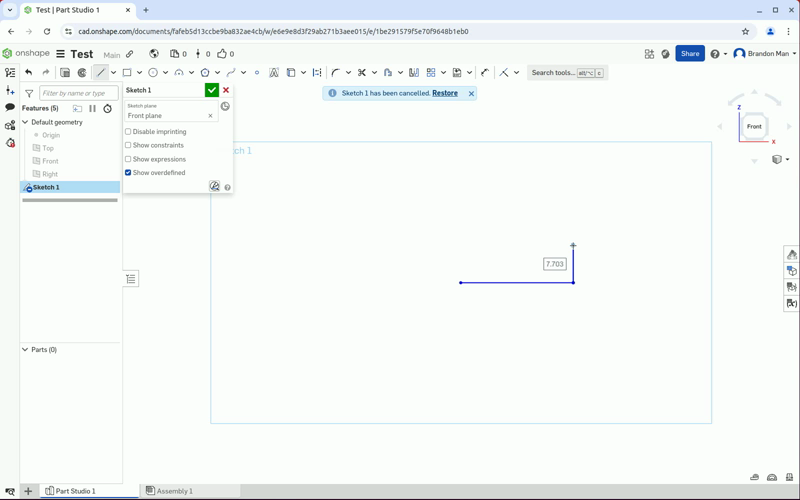
mouse_move(460, 245)
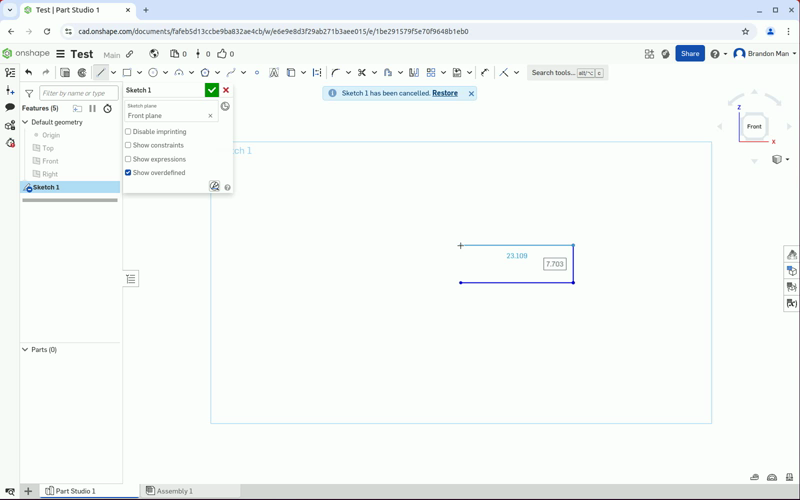
click(460, 245)
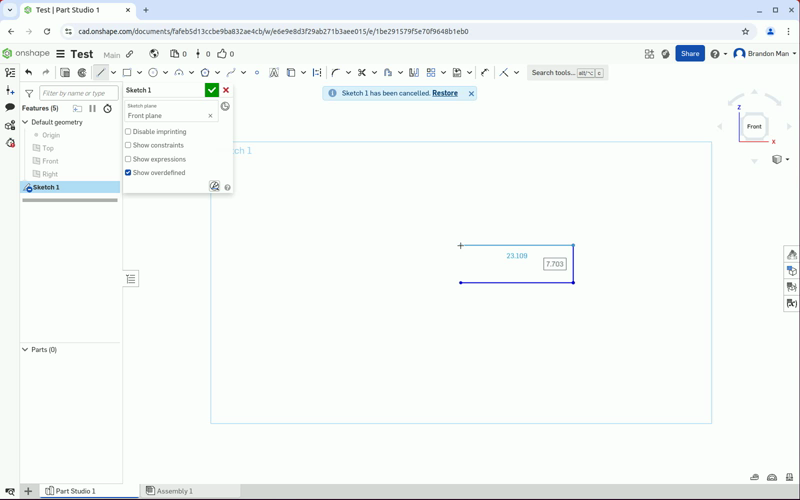
key_up(shift)
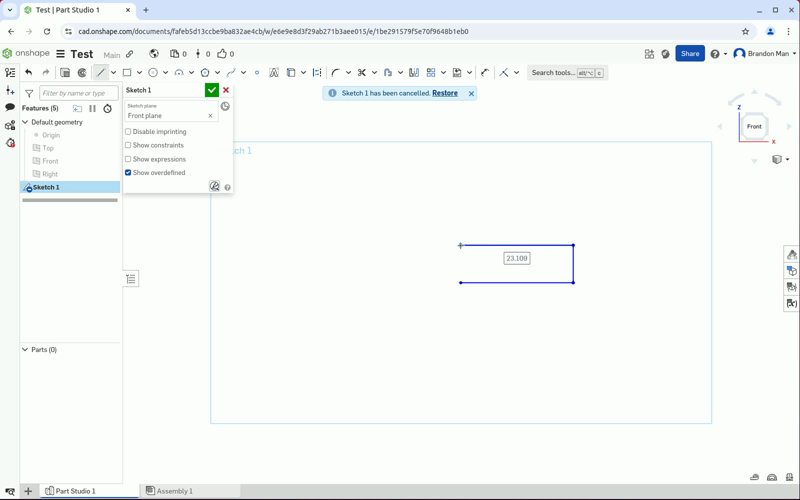
key(esc)
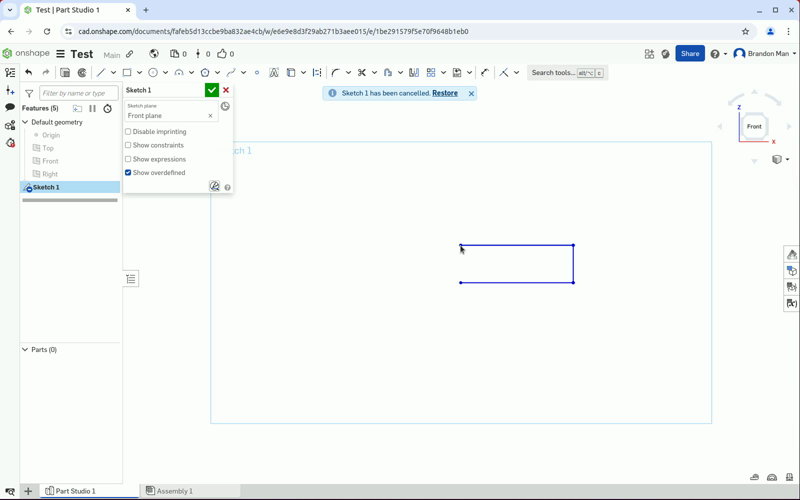
key(a)
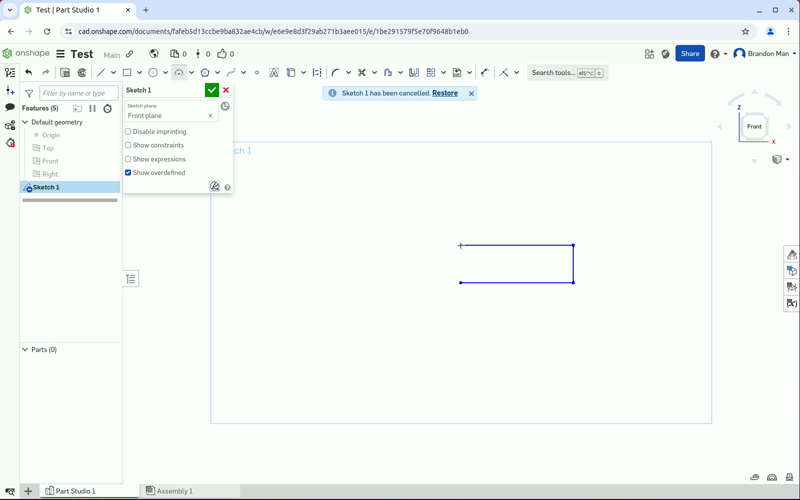
mouse_move(460, 245)
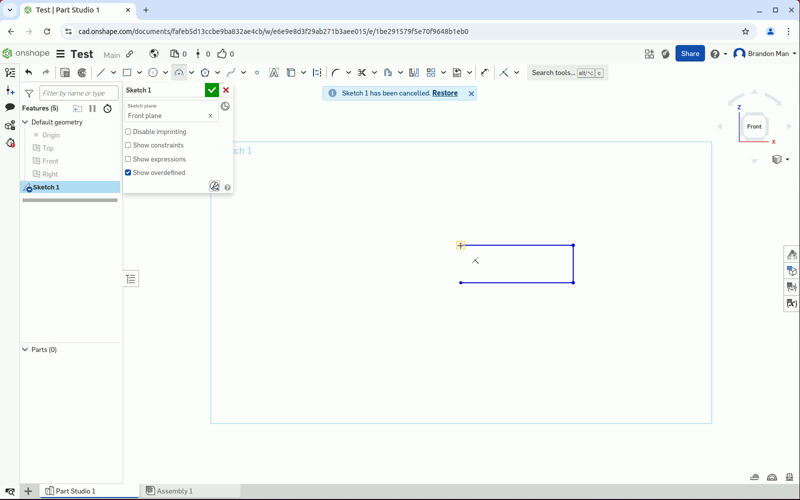
click(460, 245)
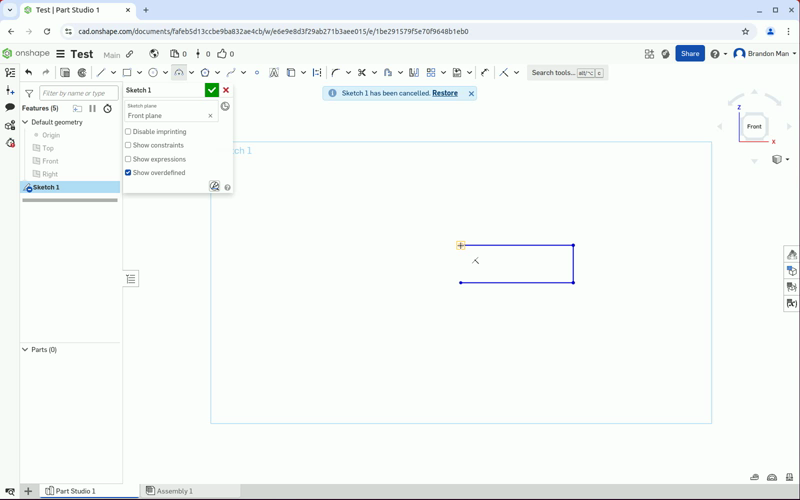
mouse_move(460, 282)
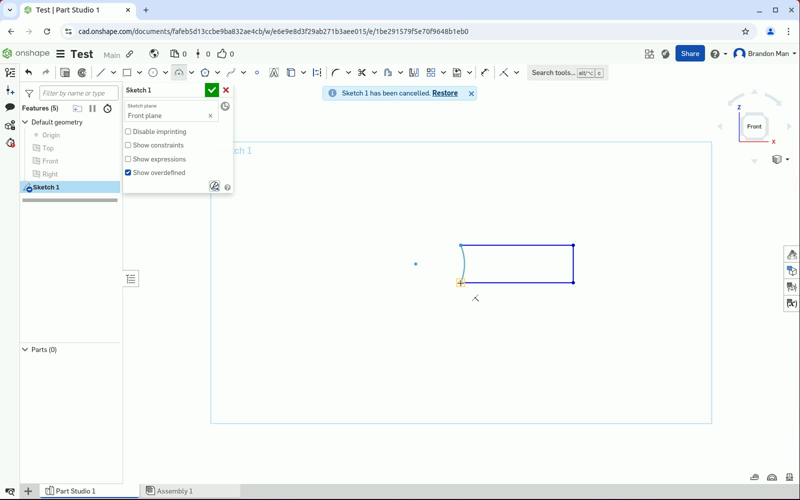
click(460, 282)
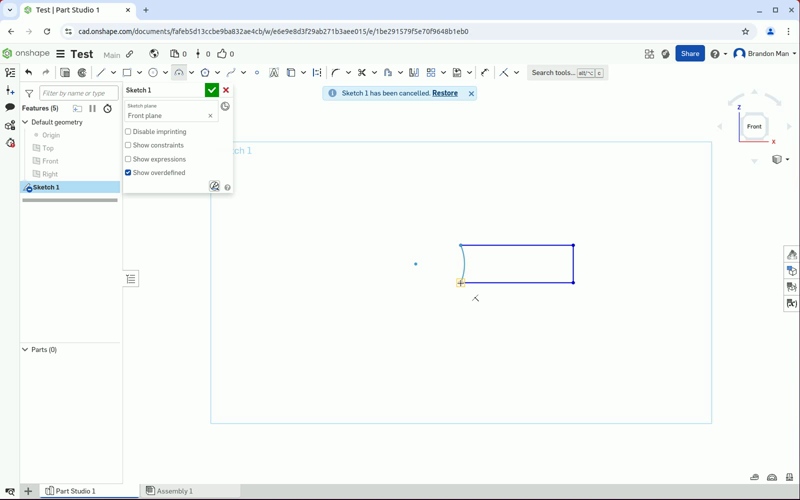
key_down(shift)
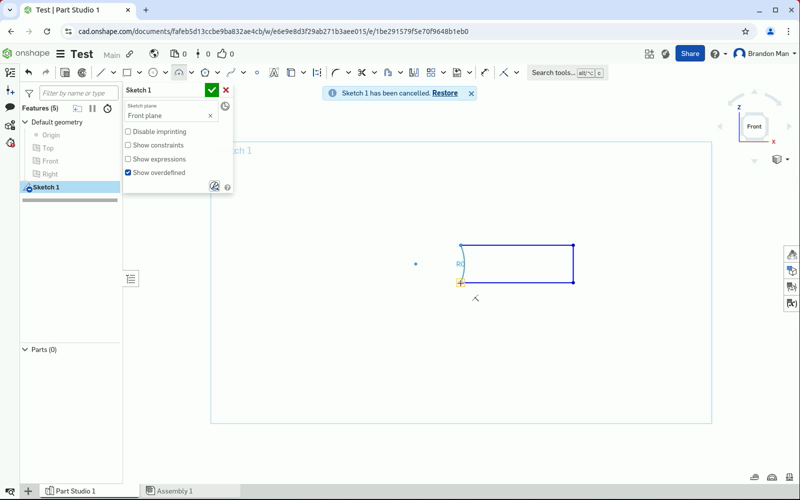
mouse_move(479, 264)
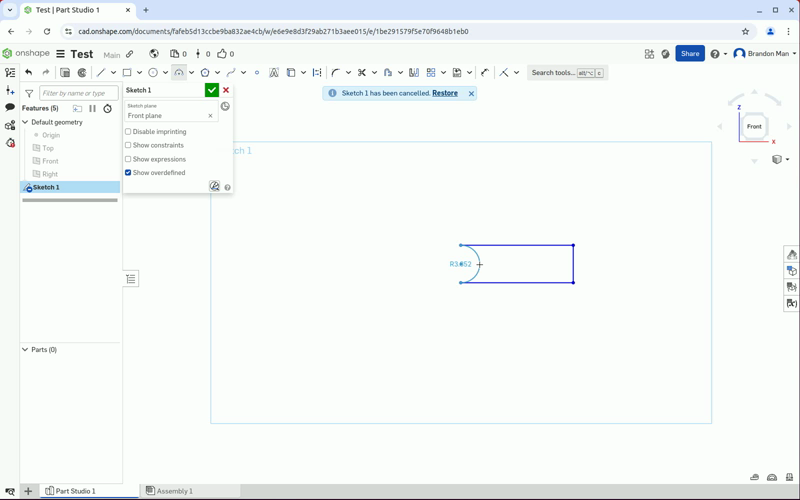
click(479, 264)
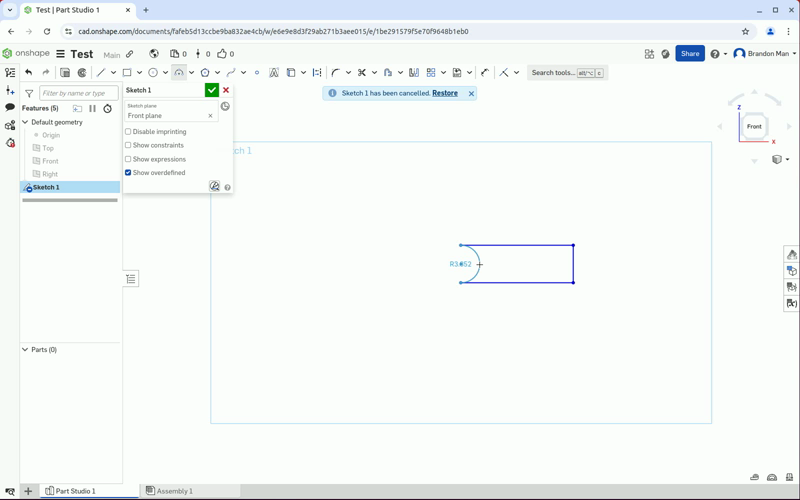
key_up(shift)
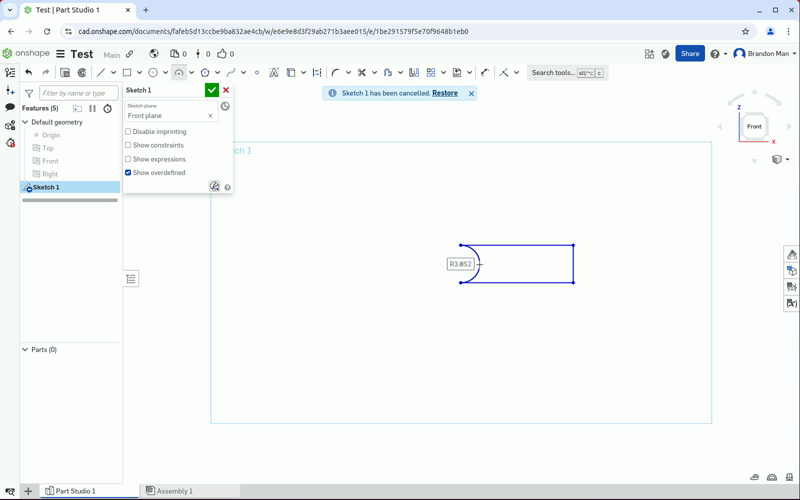
key(esc)
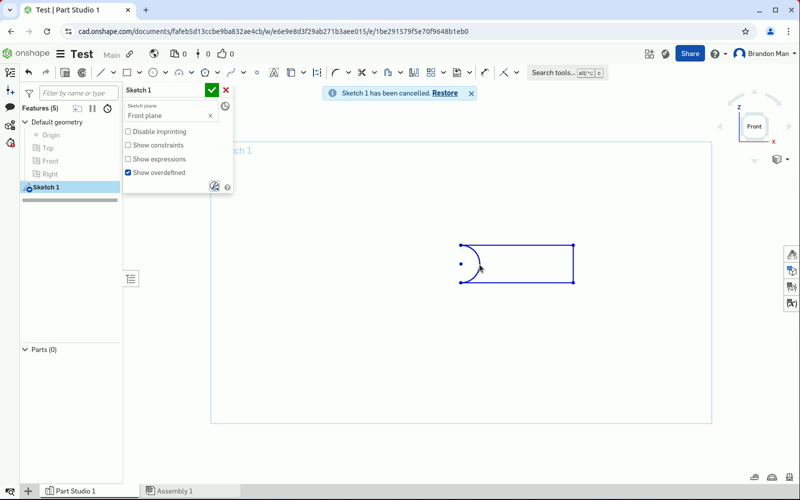
key(c)
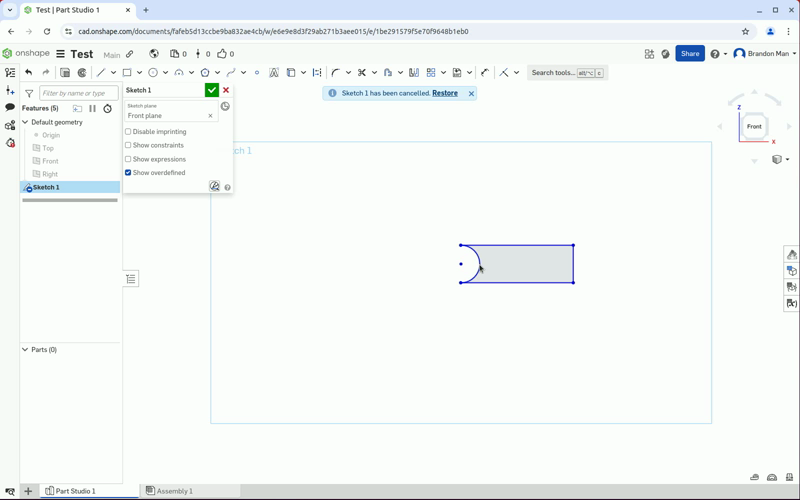
key_down(shift)
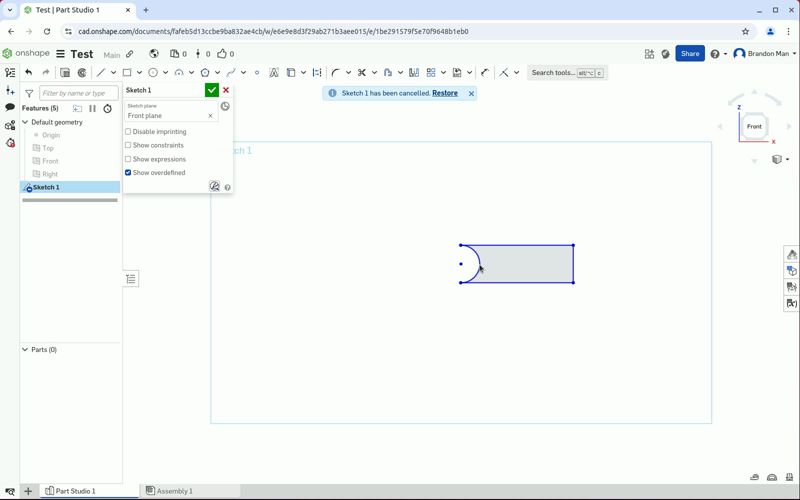
mouse_move(554, 264)
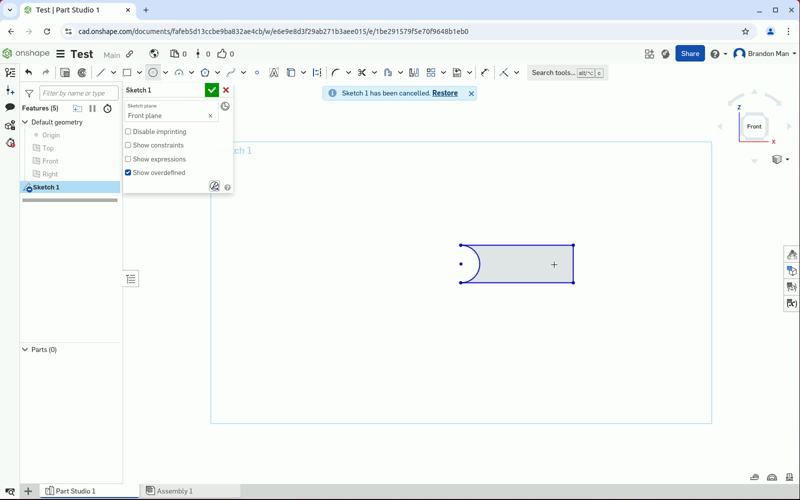
click(554, 264)
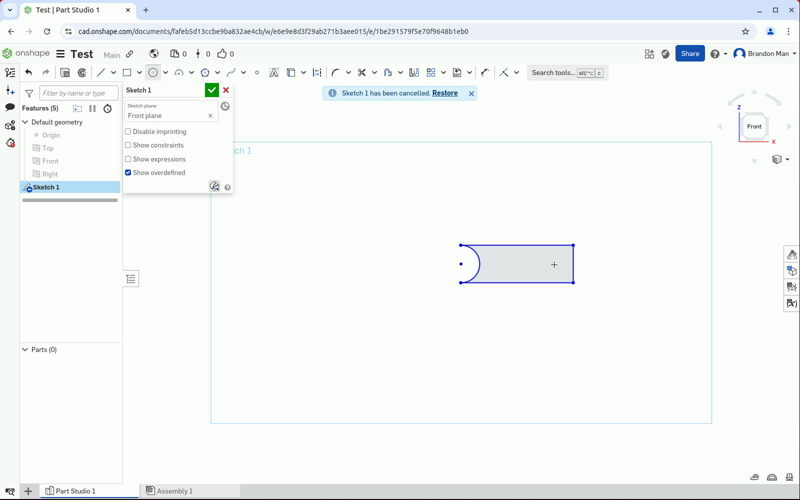
key_up(shift)
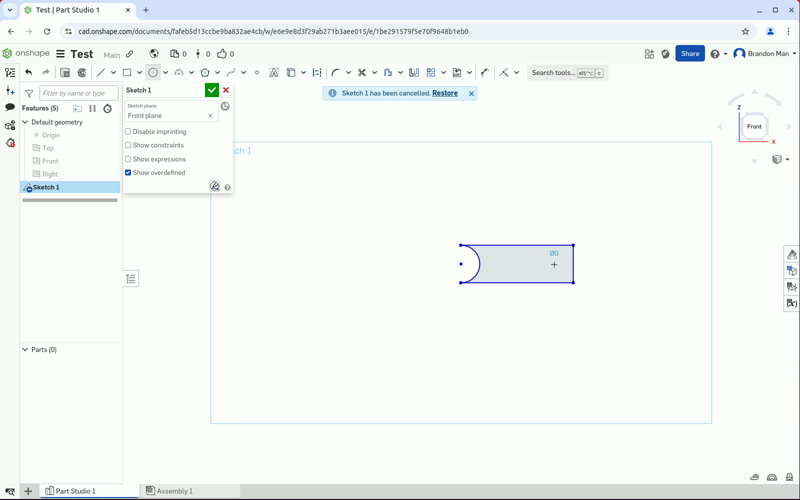
mouse_move(564, 264)
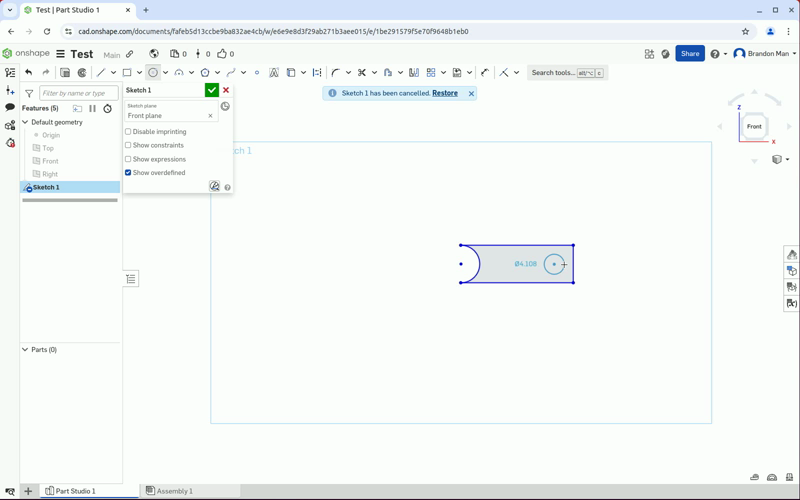
click(564, 264)
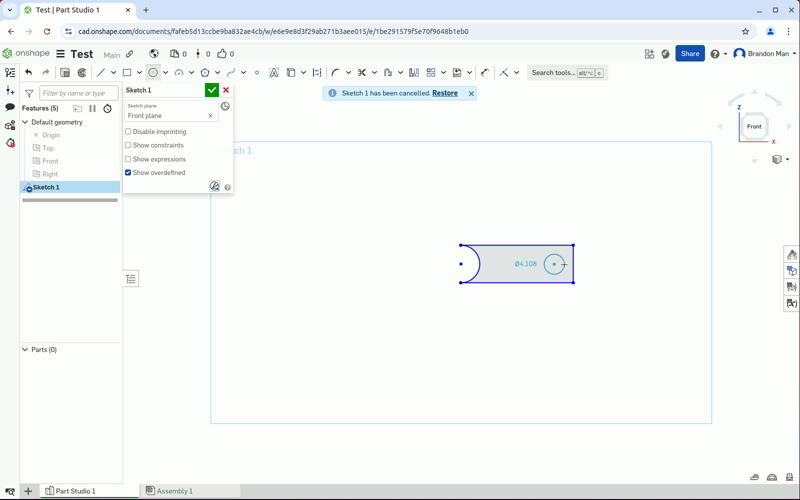
key(esc)
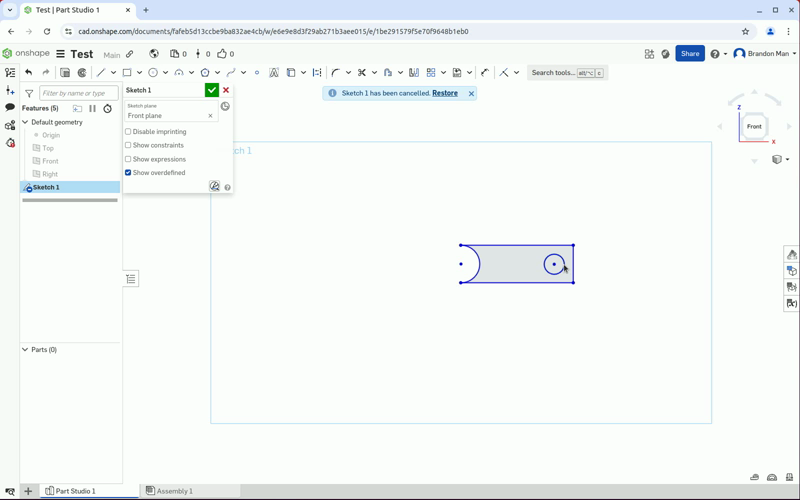
mouse_move(504, 254)
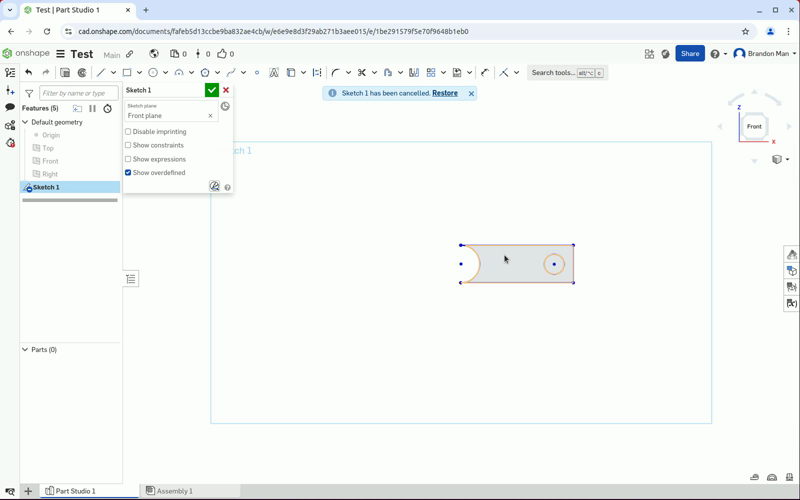
click(504, 254)
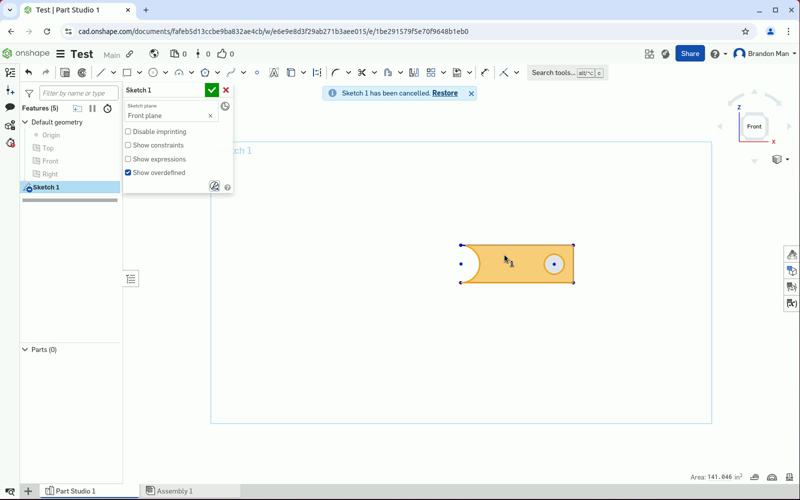
mouse_move(73, 352)
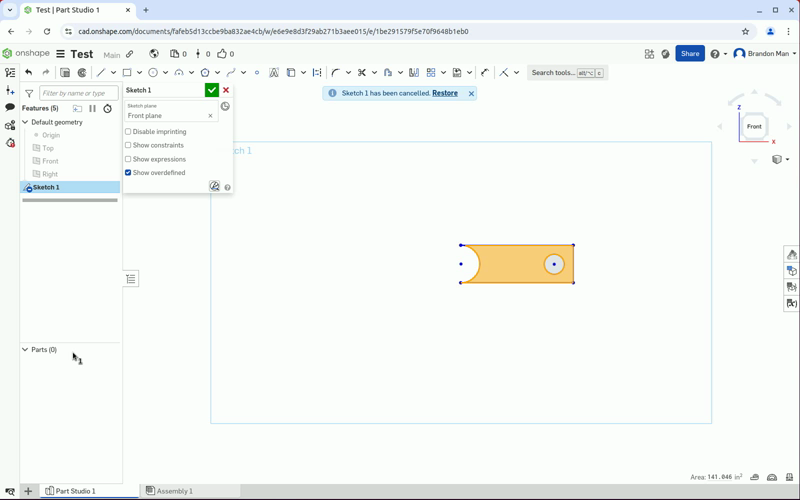
key(shift+y)
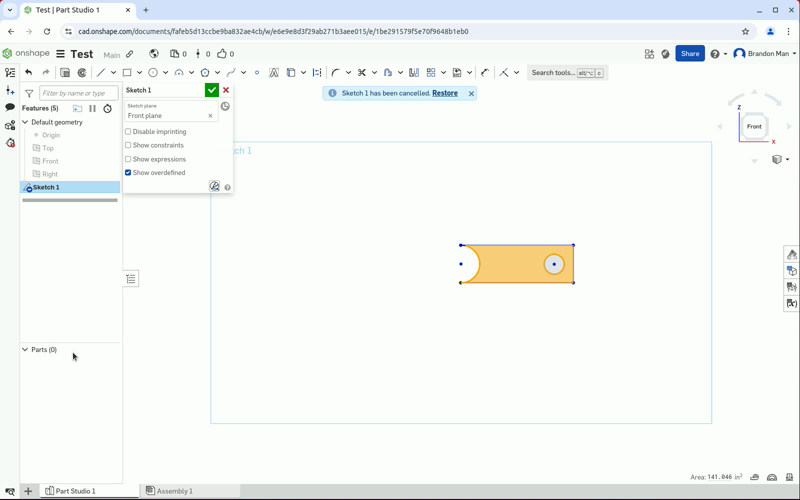
key(shift+e)
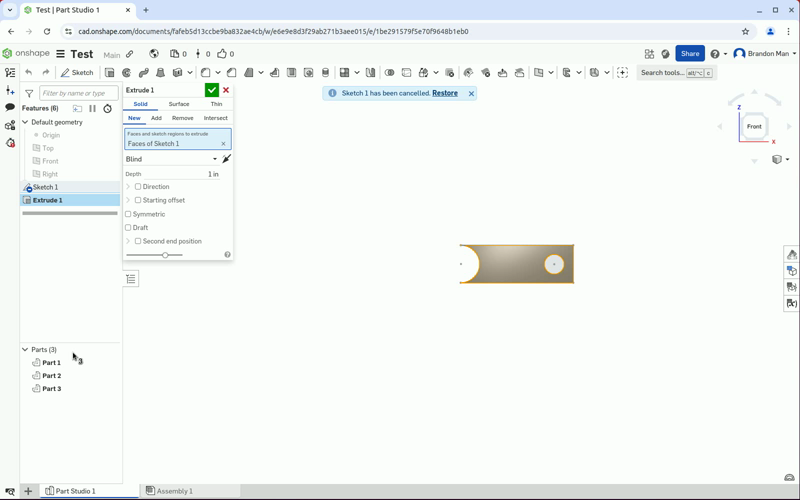
mouse_move(143, 106)
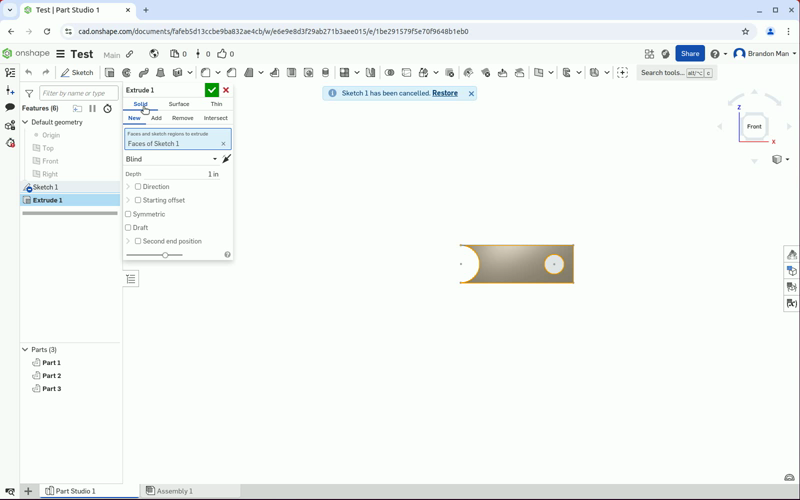
click(143, 106)
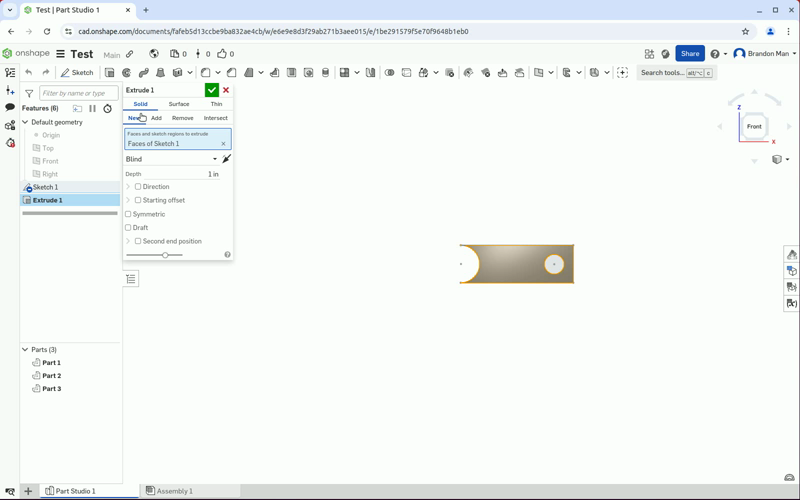
mouse_move(137, 120)
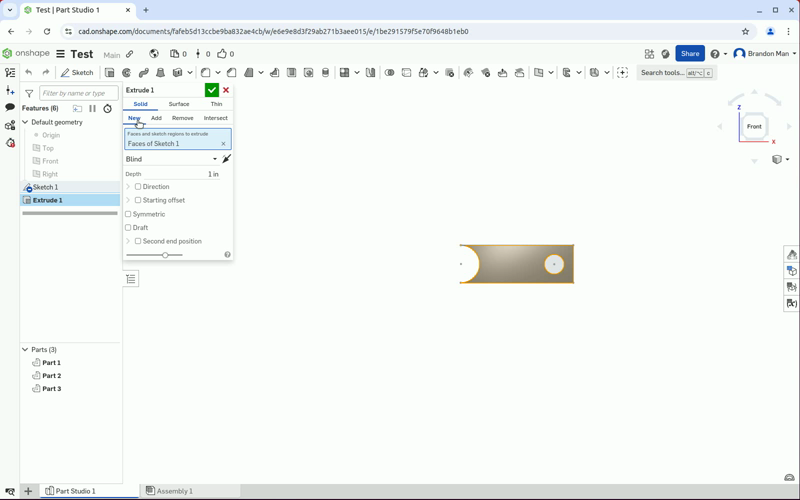
click(137, 120)
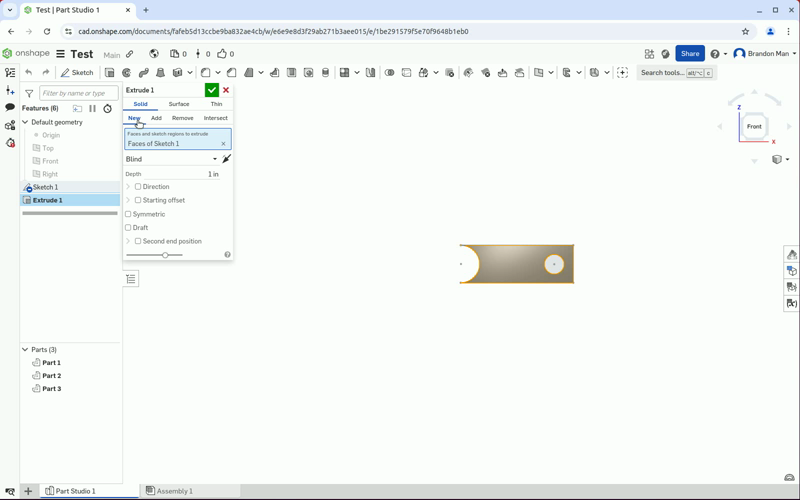
key(tab, 4)
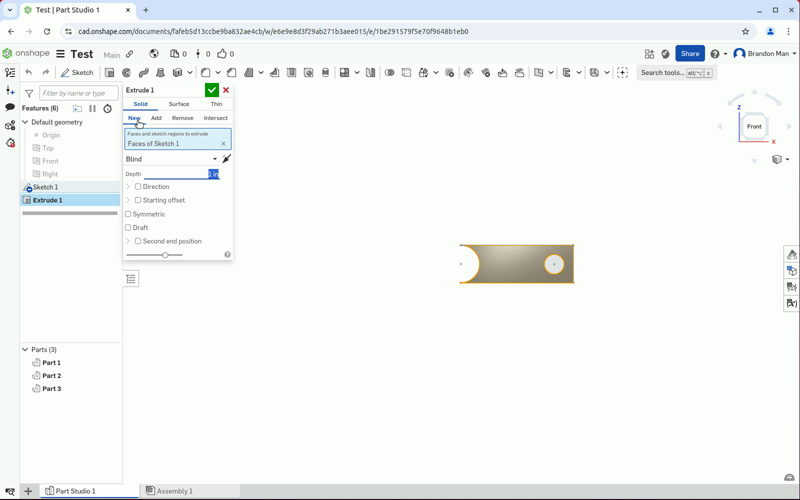
text(3.851)
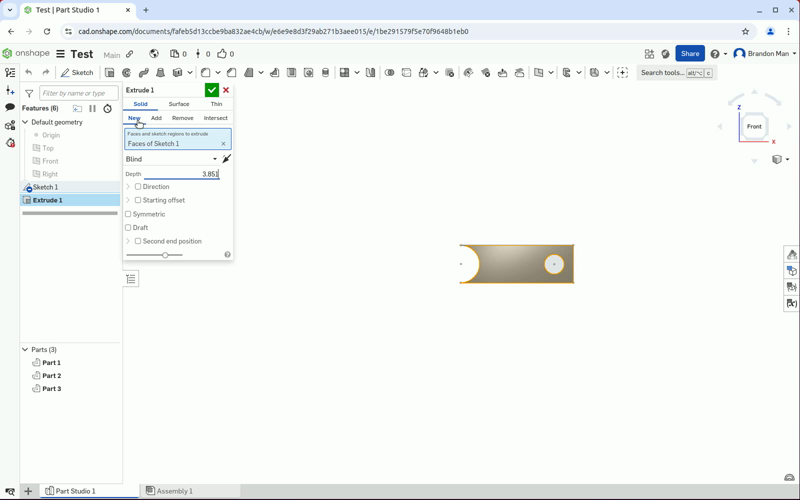
key(enter)
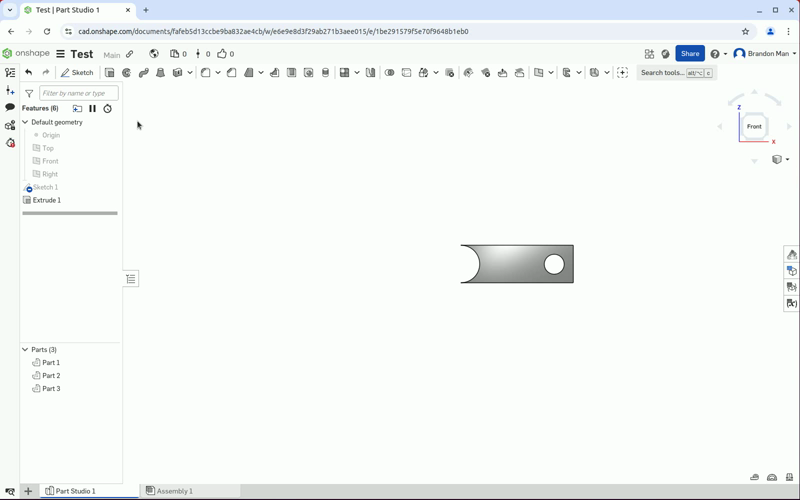
key(shift+h)
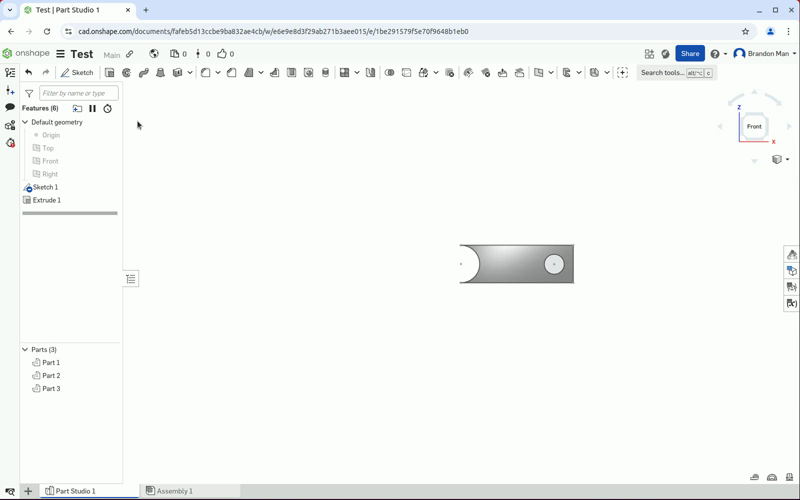
key(shift+h)
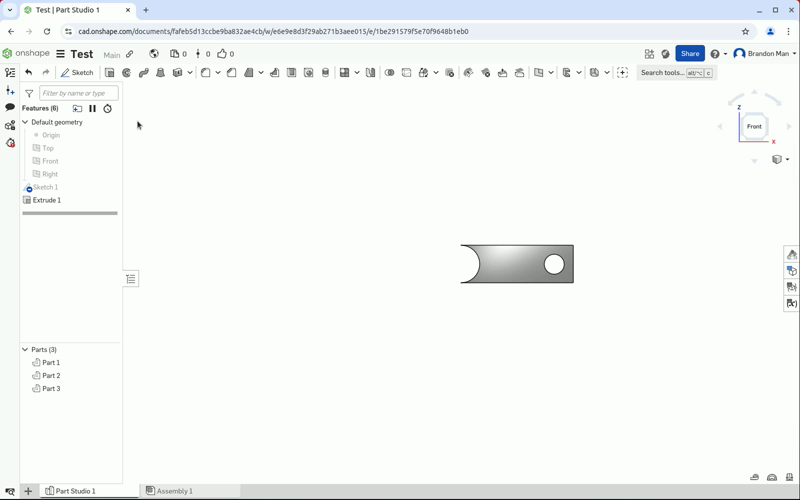
mouse_move(73, 189)
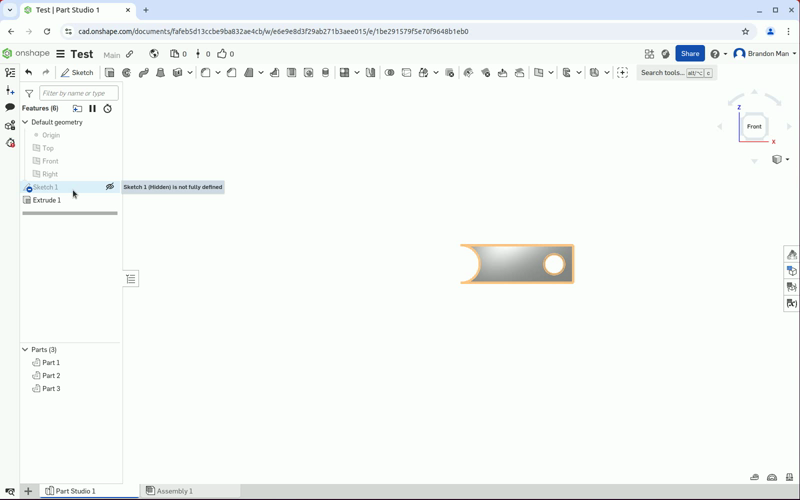
click(73, 189)
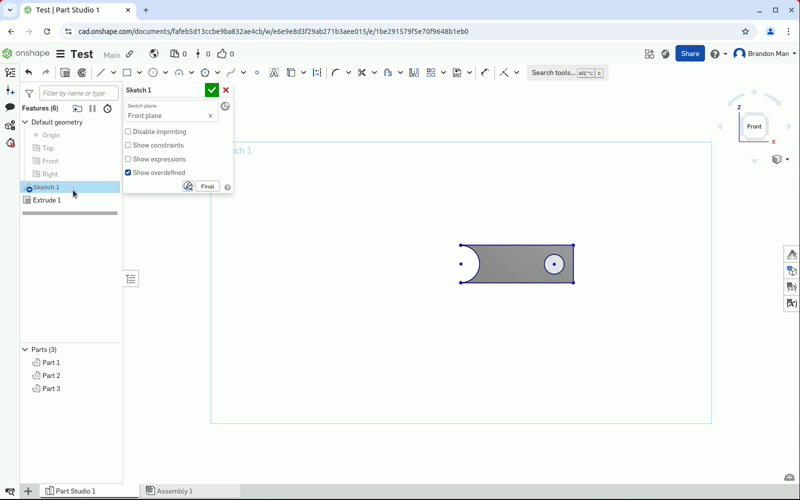
mouse_move(229, 92)
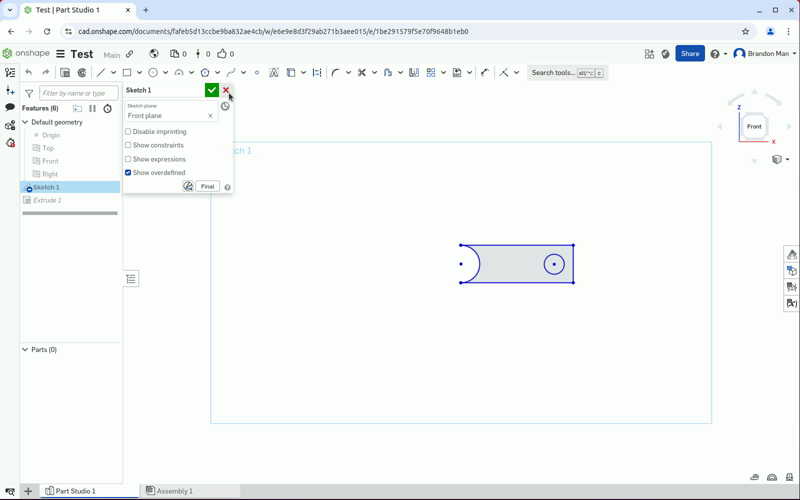
click(229, 92)
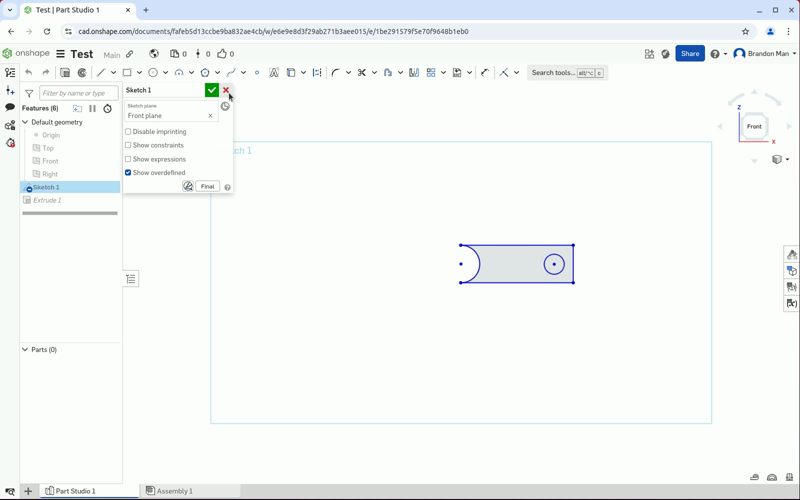
key(shift+s)
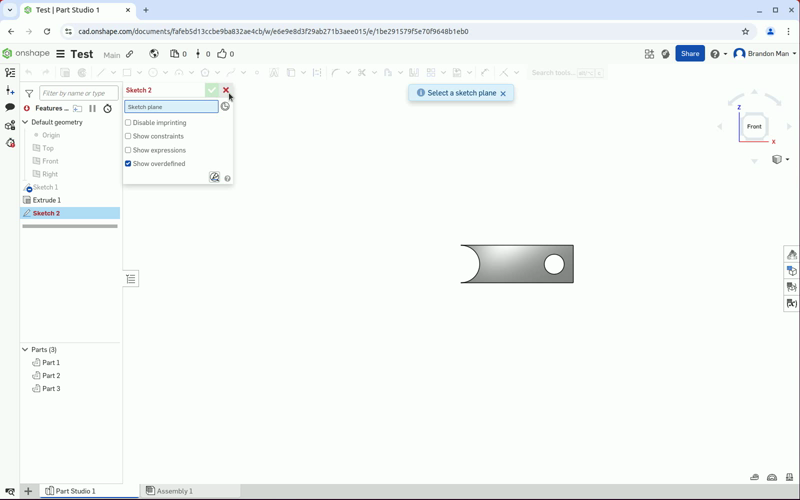
mouse_move(73, 163)
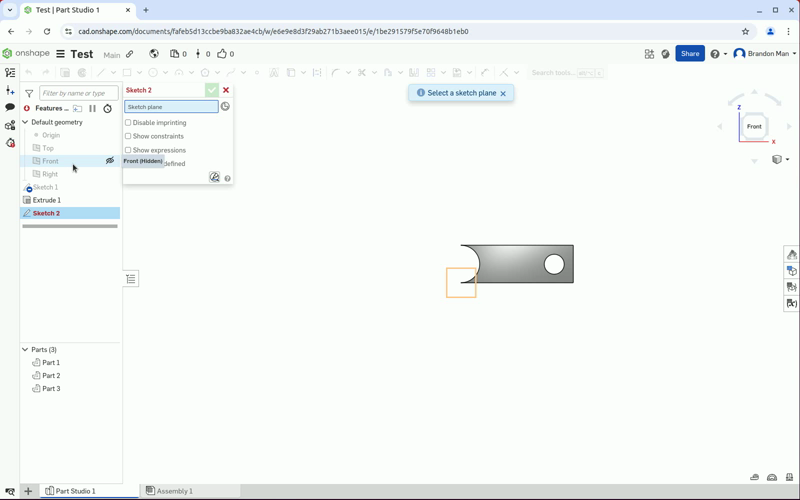
click(73, 163)
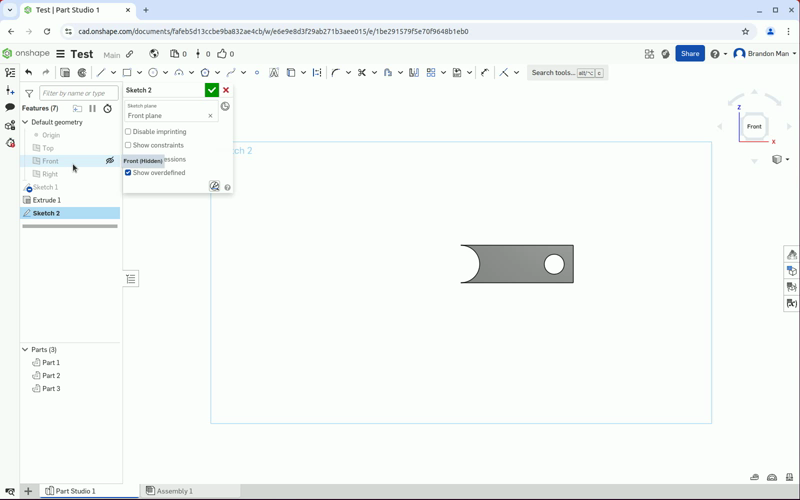
mouse_move(73, 352)
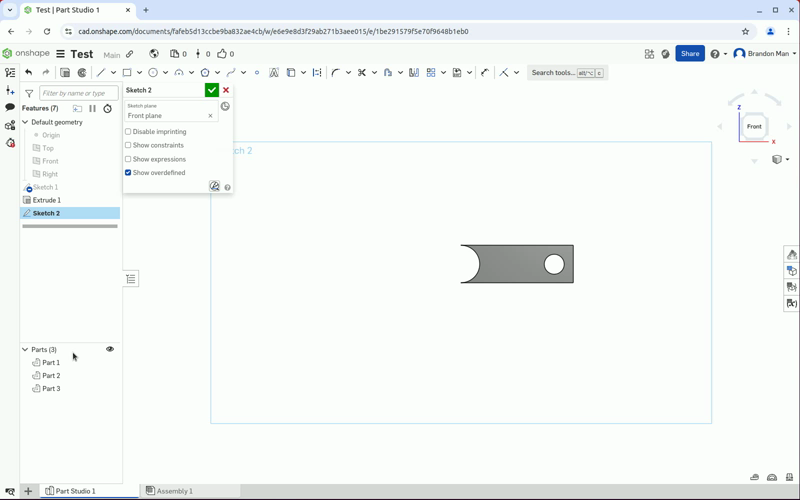
key(y)
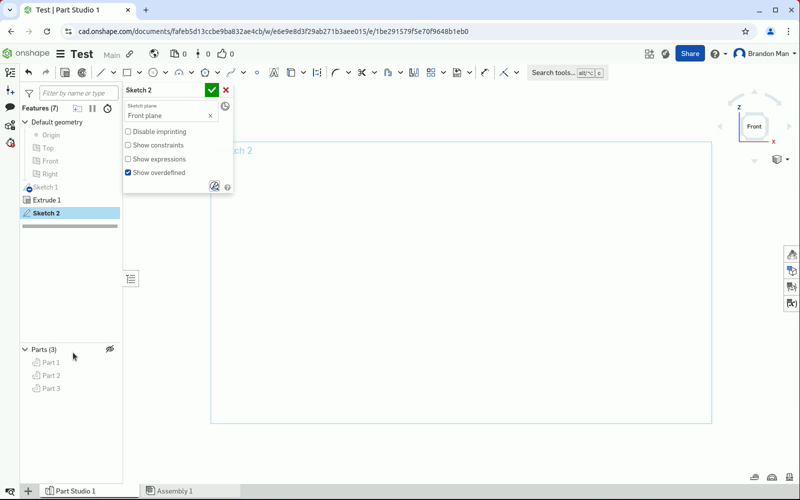
key(c)
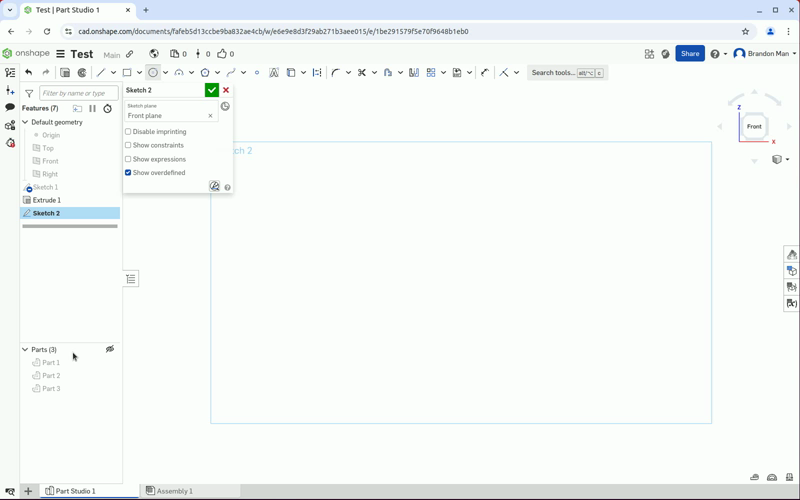
key_down(shift)
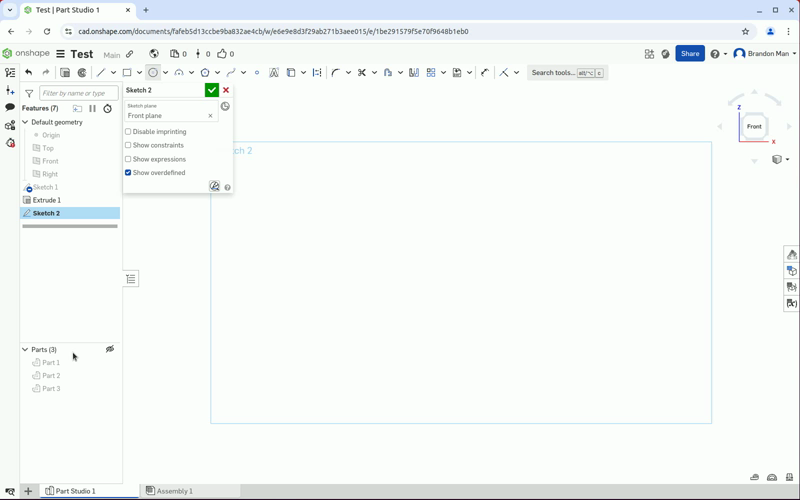
mouse_move(555, 264)
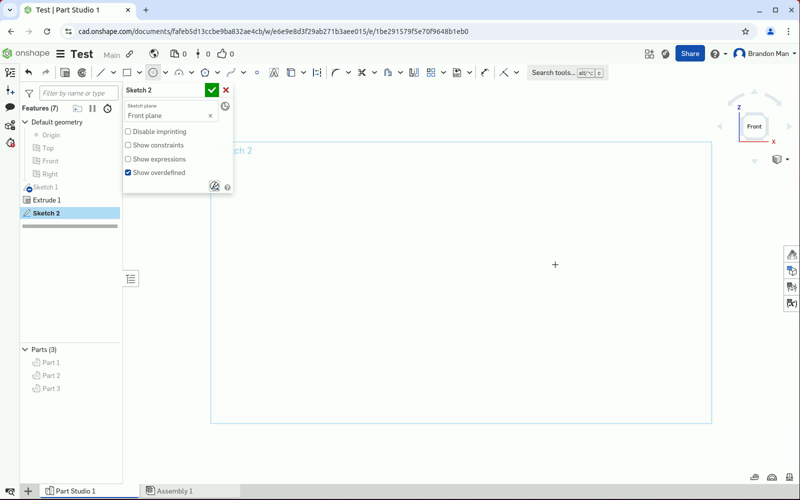
click(555, 264)
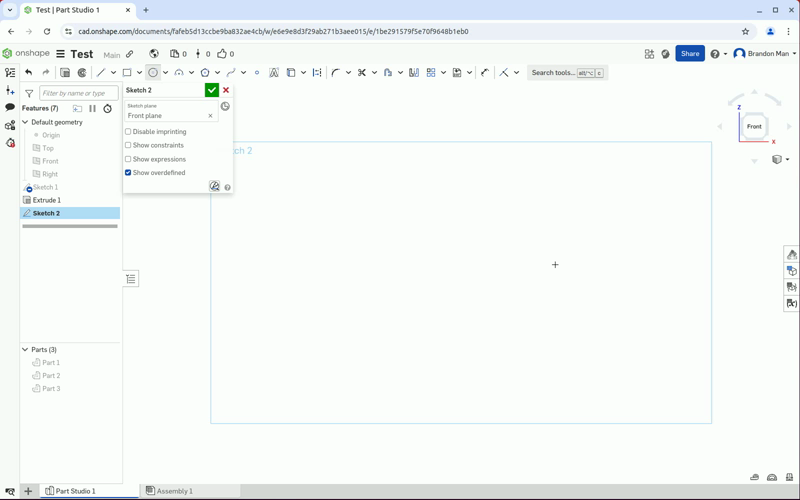
key_up(shift)
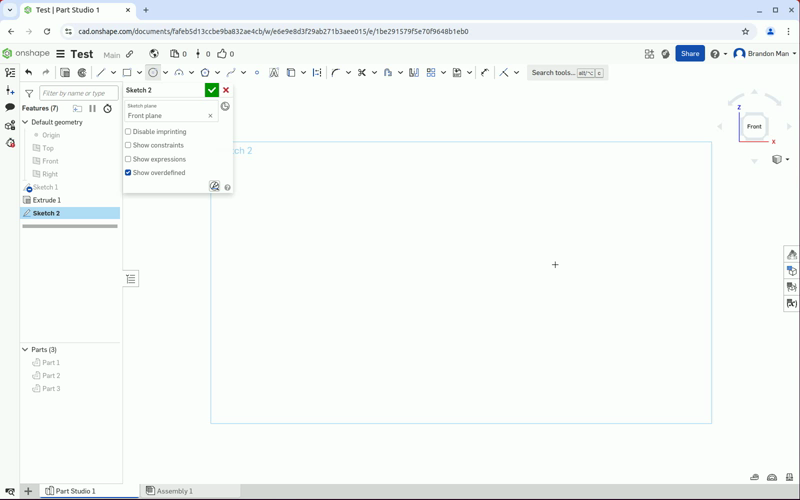
mouse_move(564, 264)
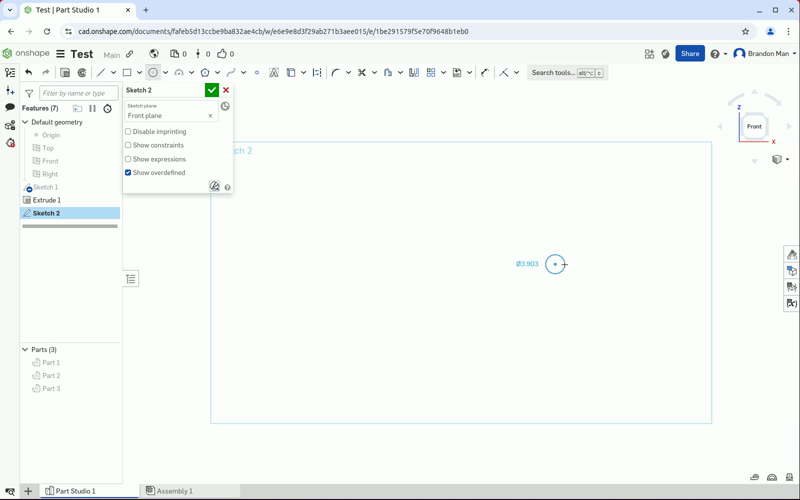
click(564, 264)
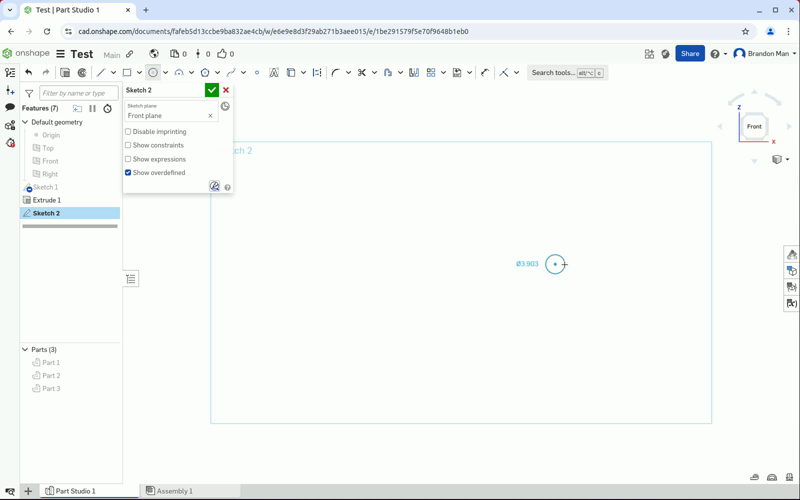
key(esc)
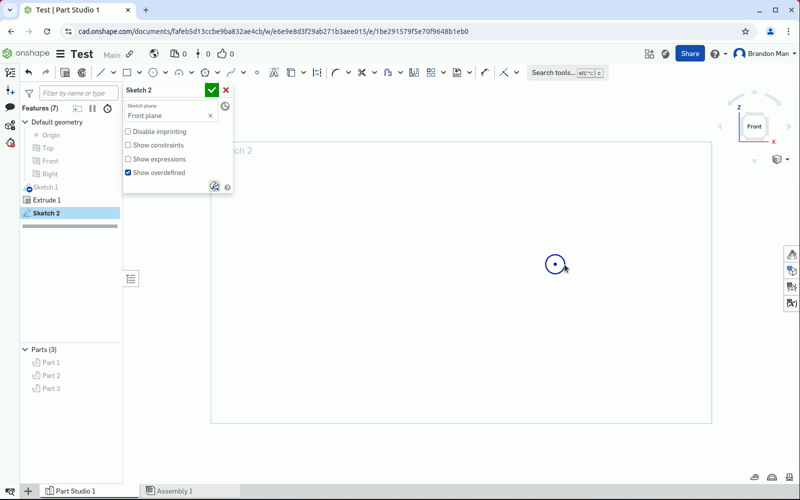
mouse_move(555, 265)
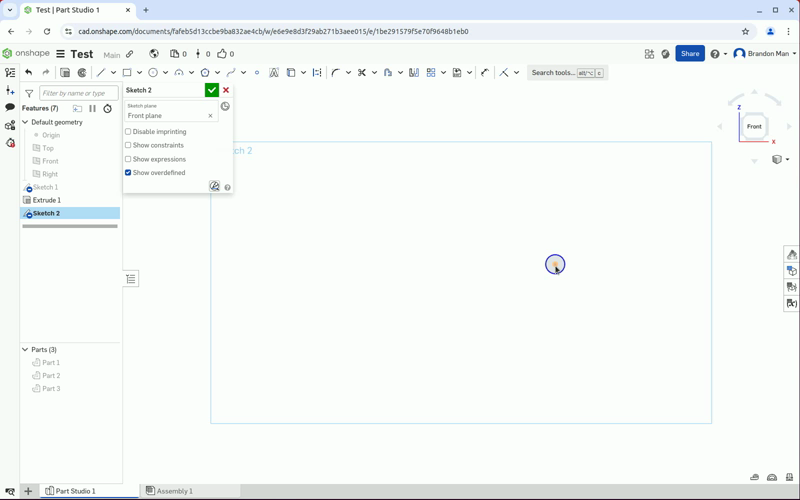
scroll(6)
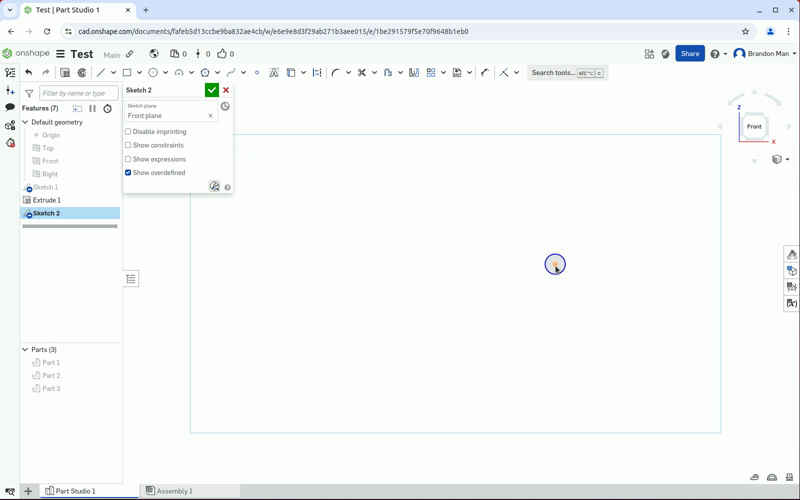
scroll(6)
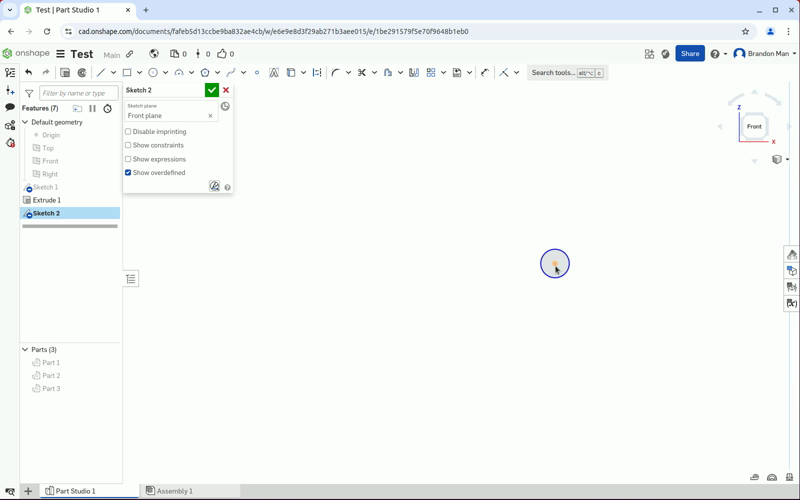
scroll(6)
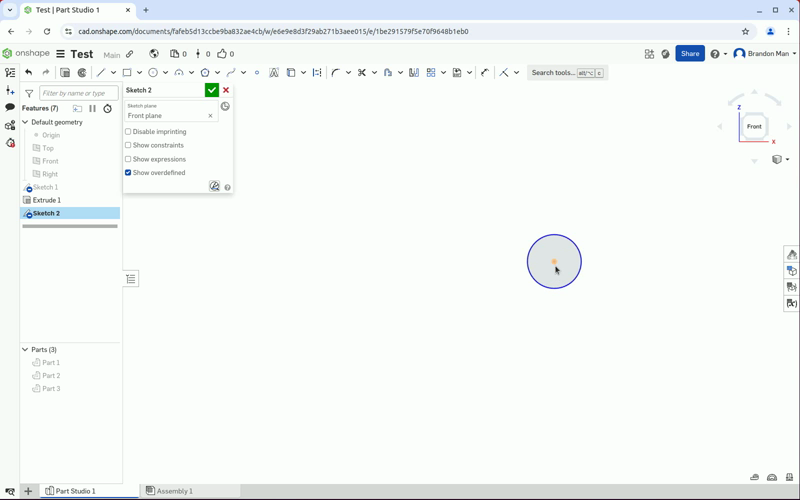
scroll(6)
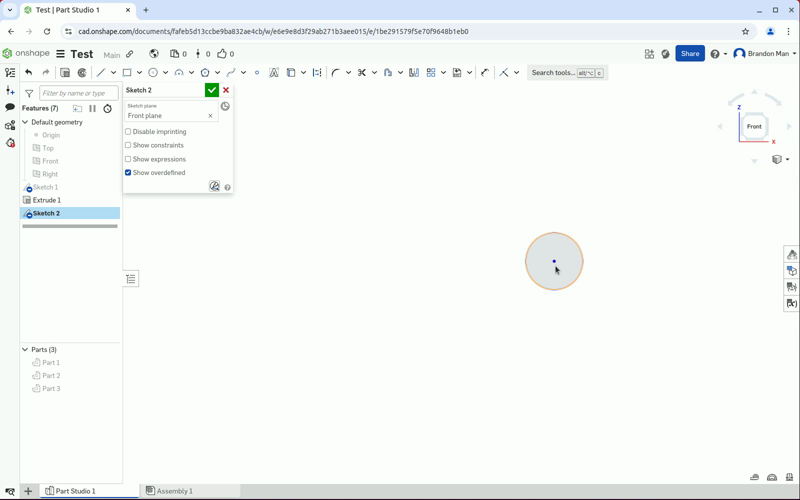
scroll(6)
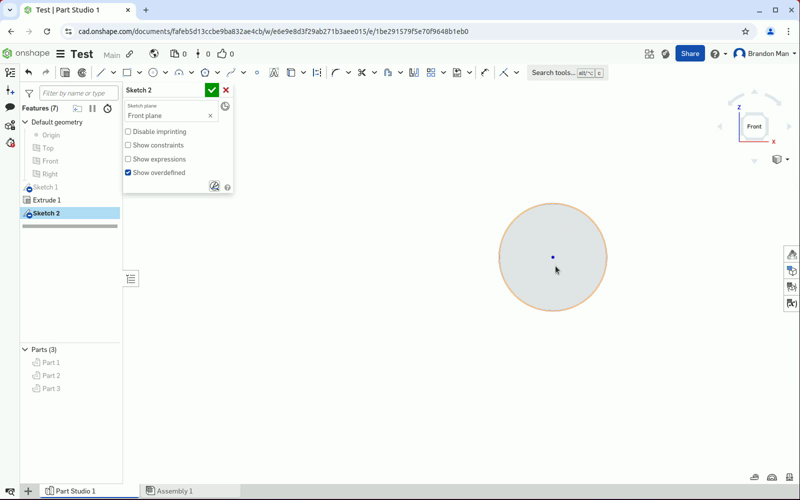
scroll(6)
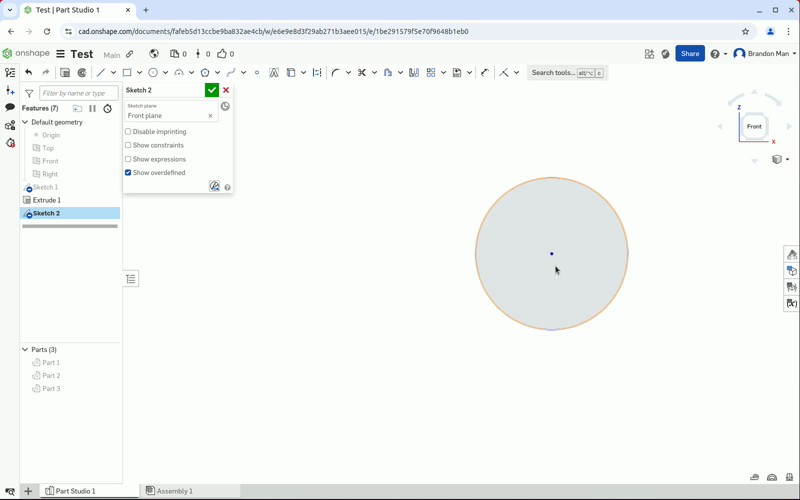
scroll(6)
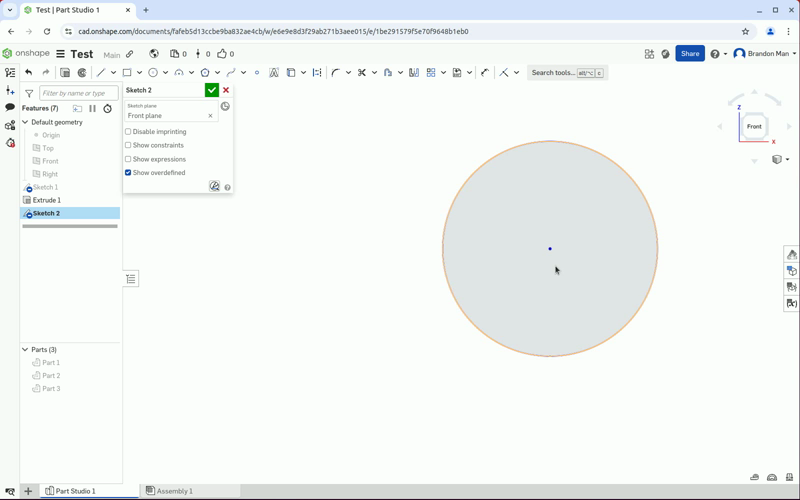
click(555, 265)
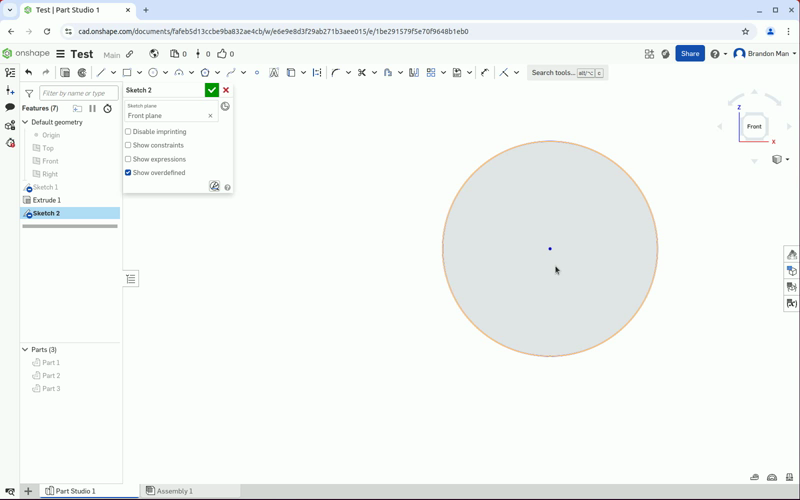
scroll(-6)
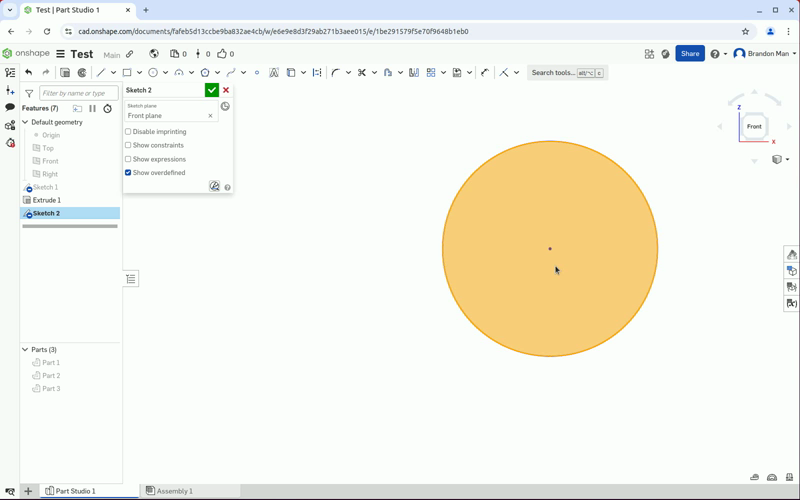
scroll(-6)
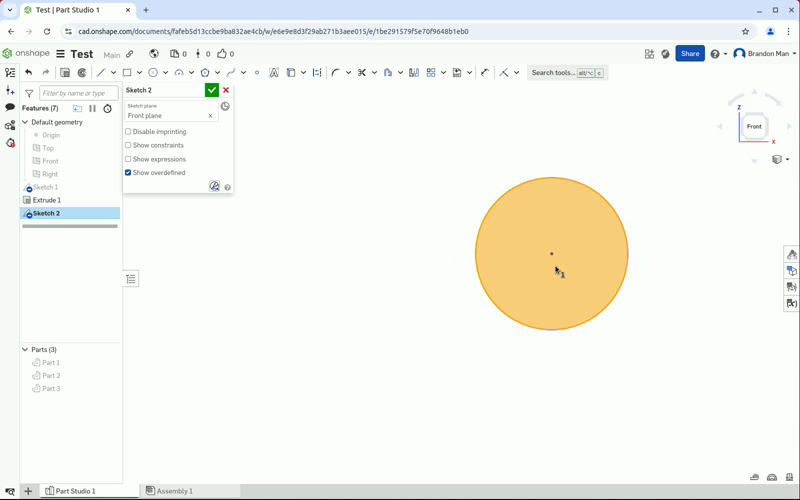
scroll(-6)
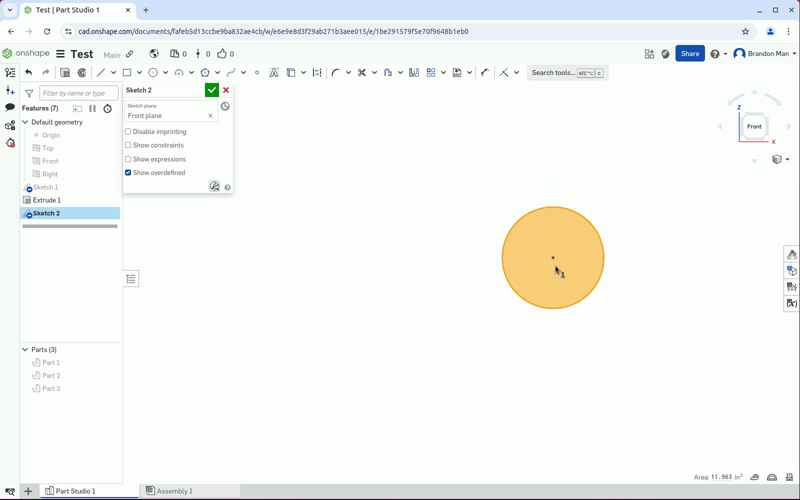
scroll(-6)
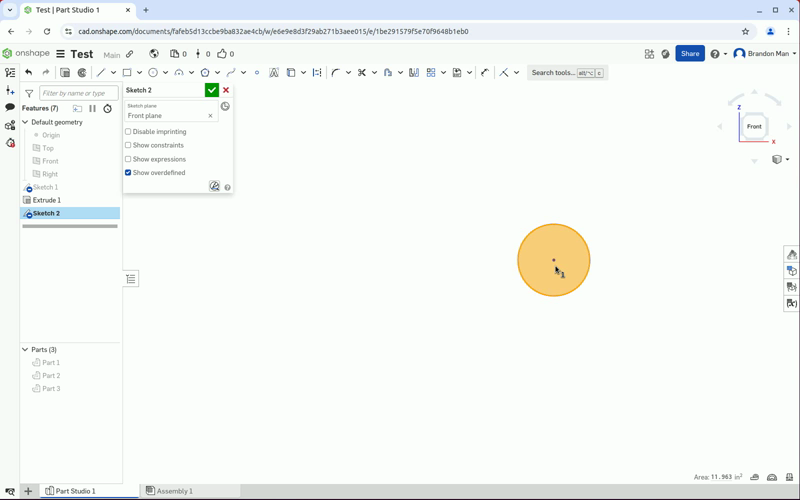
scroll(-6)
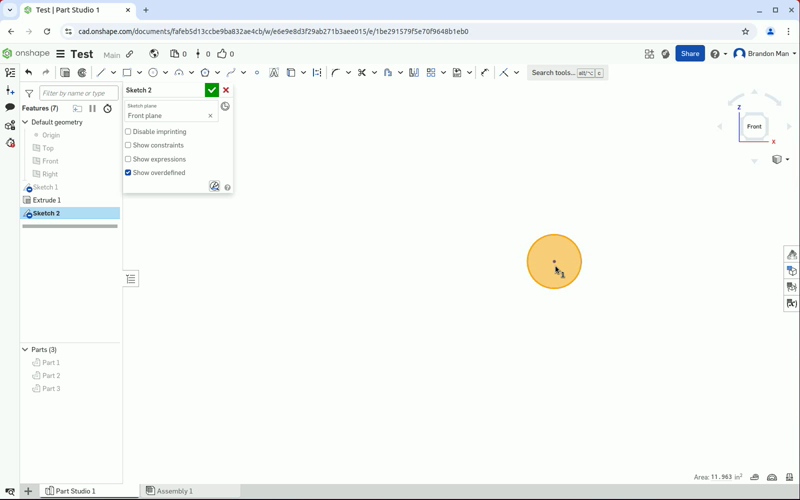
scroll(-6)
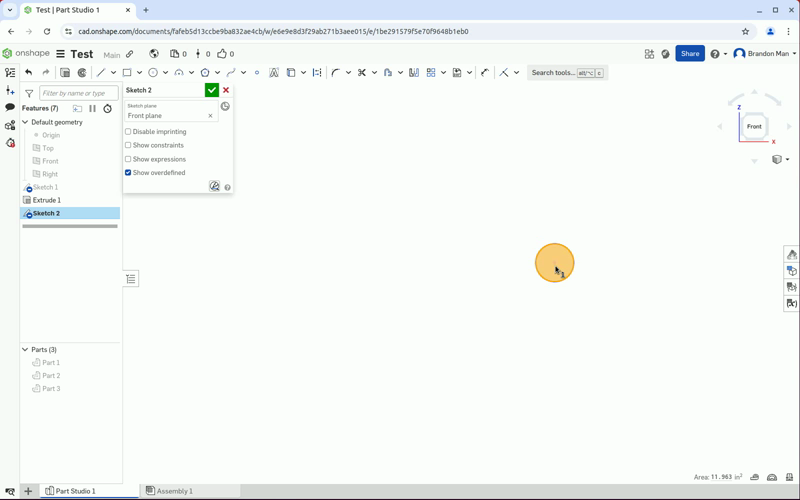
scroll(-6)
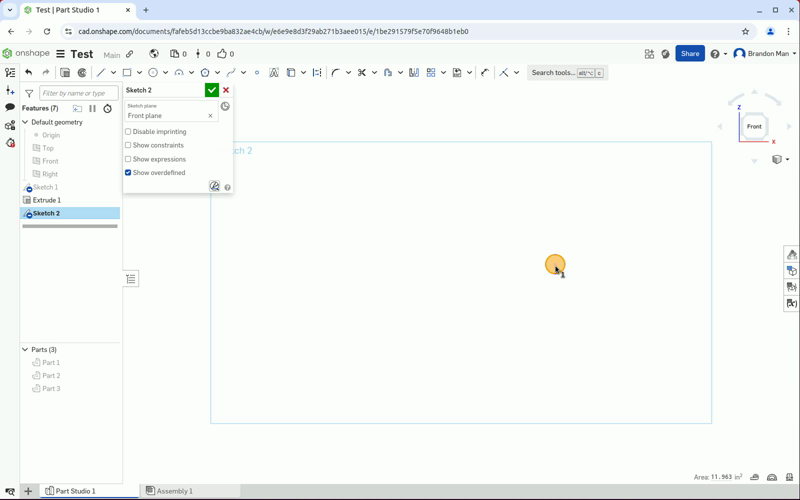
mouse_move(73, 352)
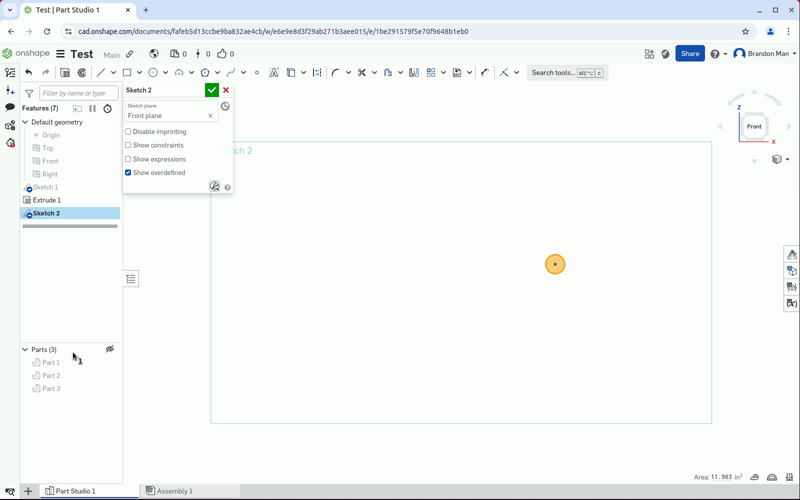
key(shift+y)
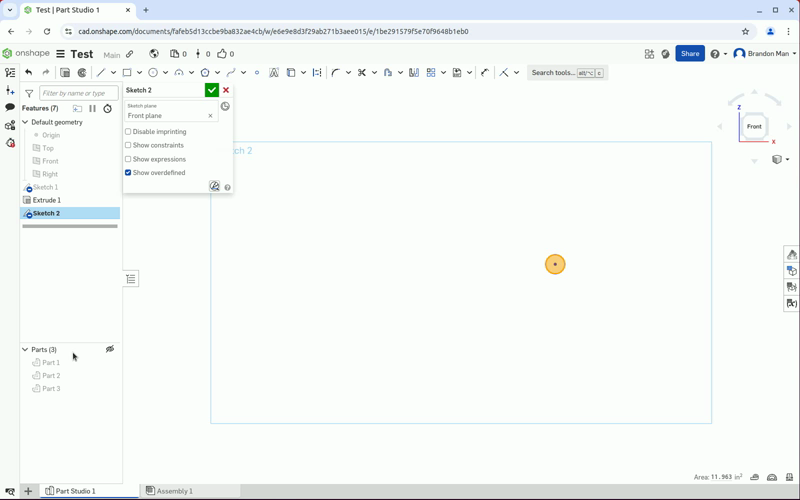
key(shift+e)
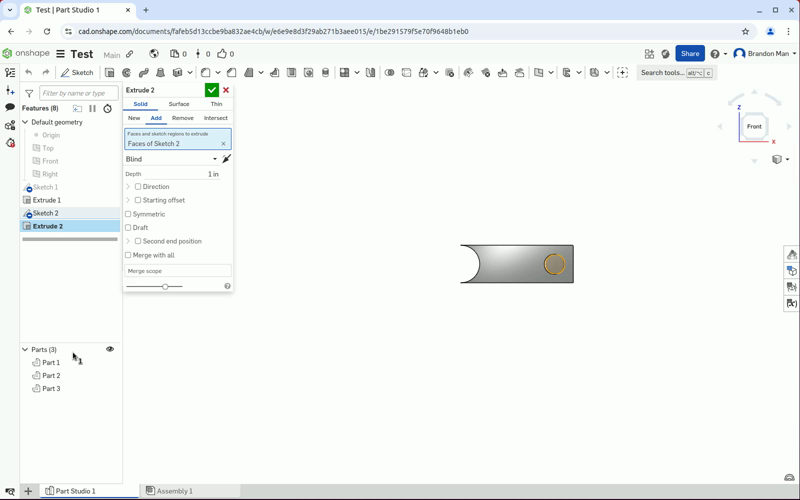
mouse_move(143, 106)
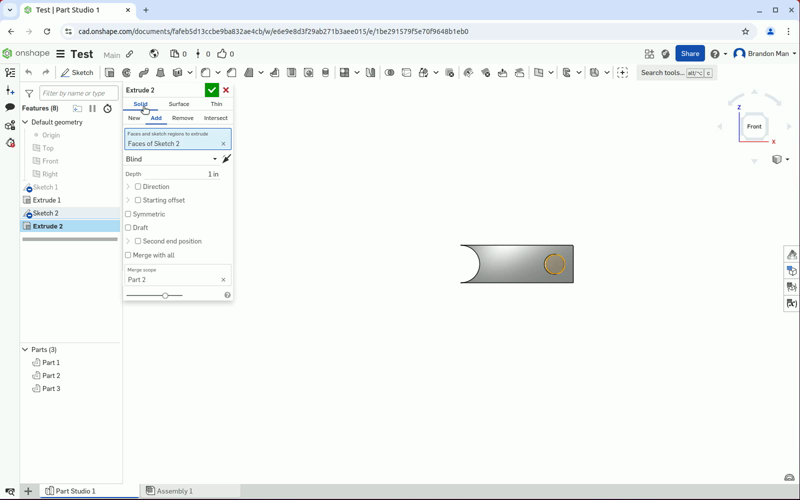
click(143, 106)
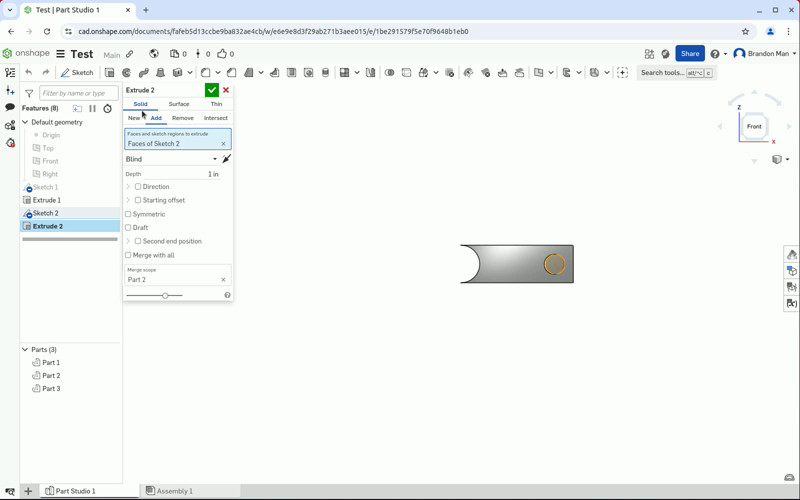
mouse_move(137, 120)
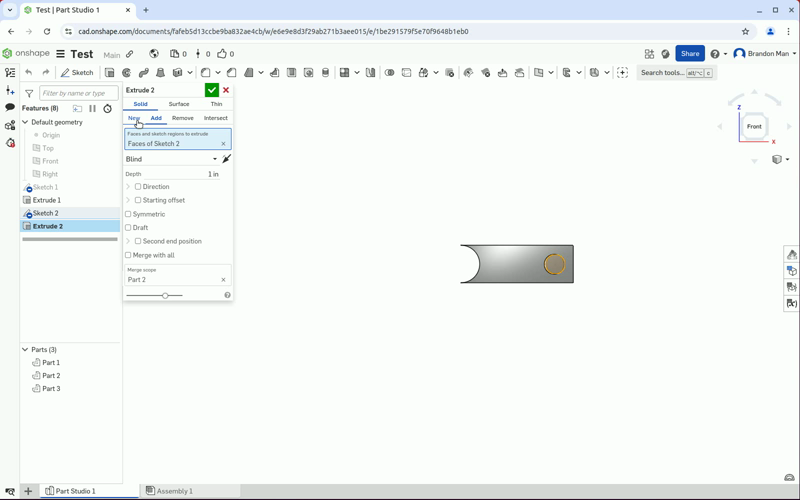
click(137, 120)
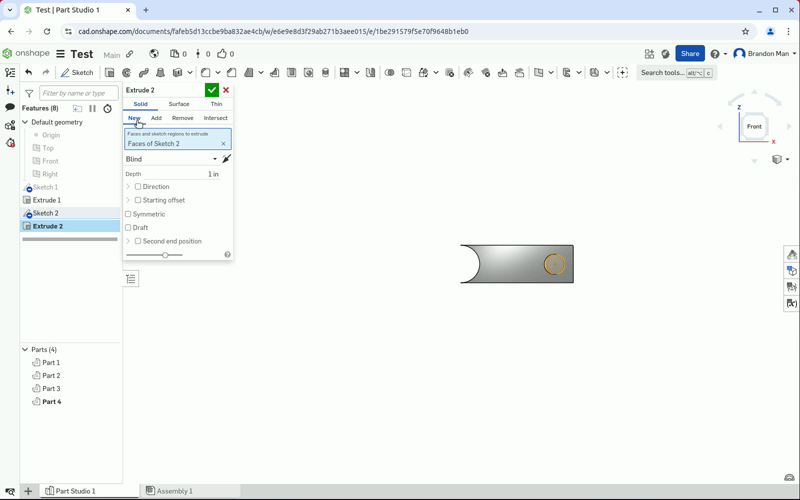
key(tab, 4)
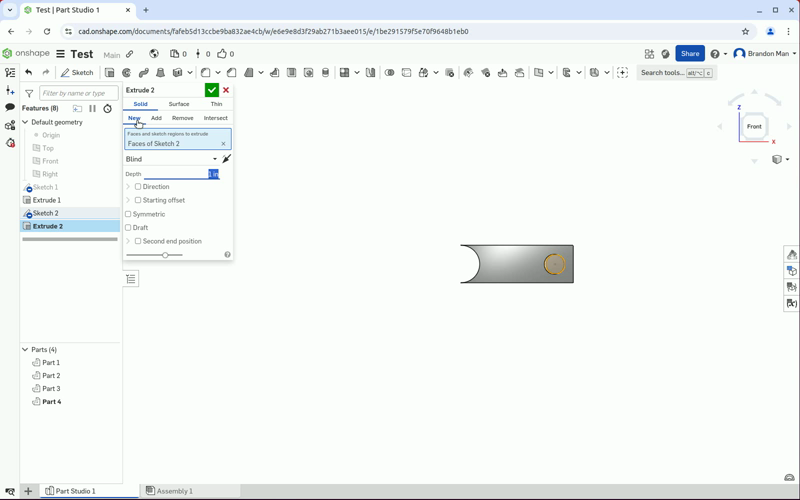
text(7.703)
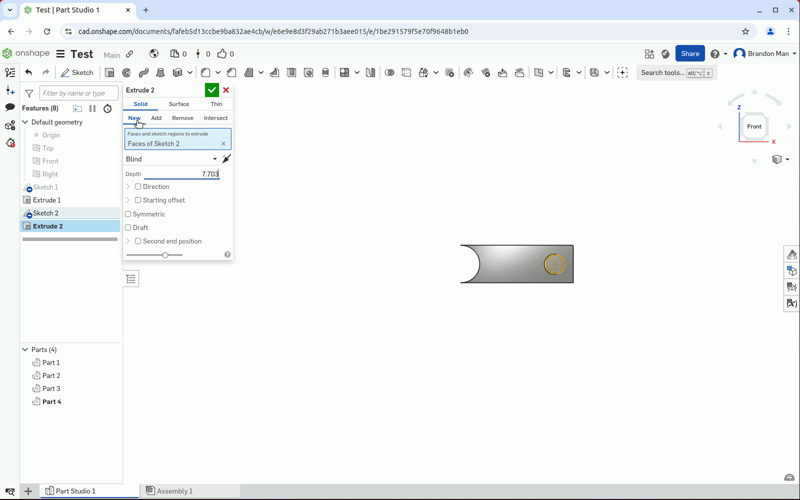
key(enter)
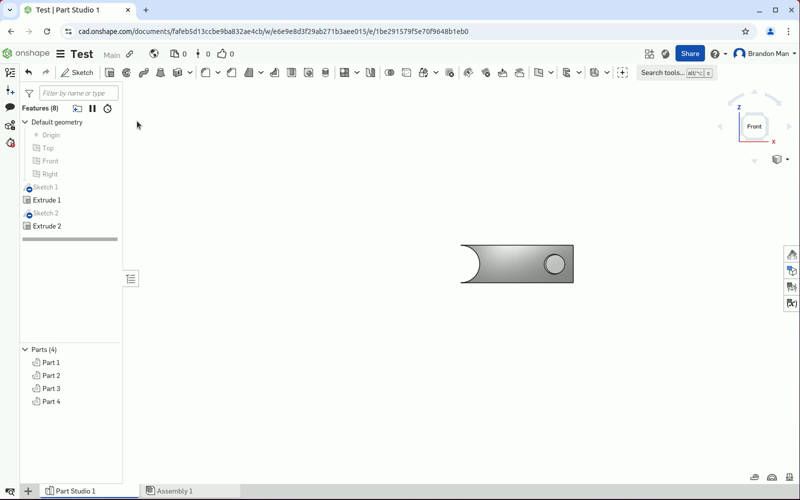
key(shift+h)
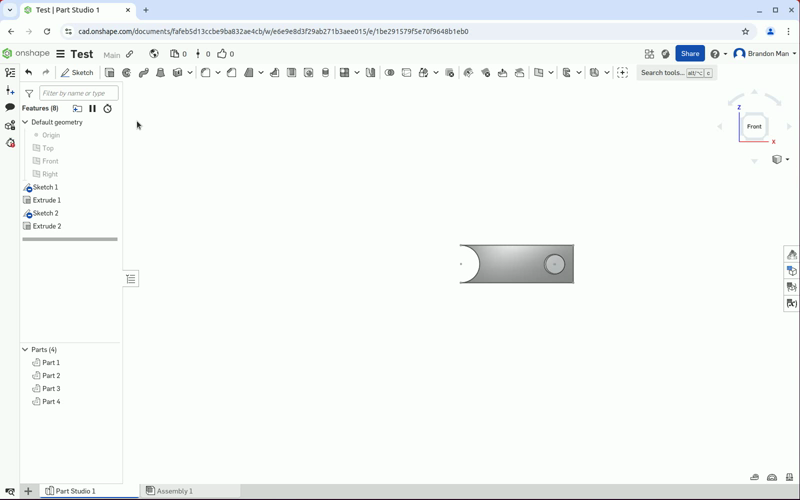
key(shift+h)
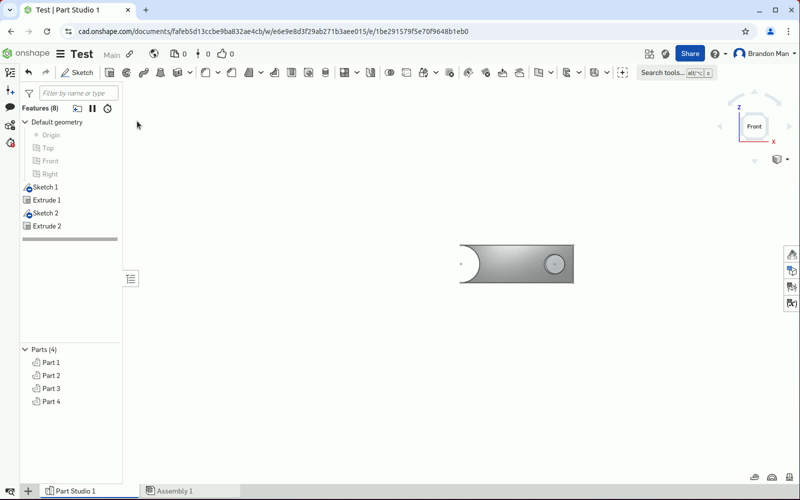
key(shift+7)
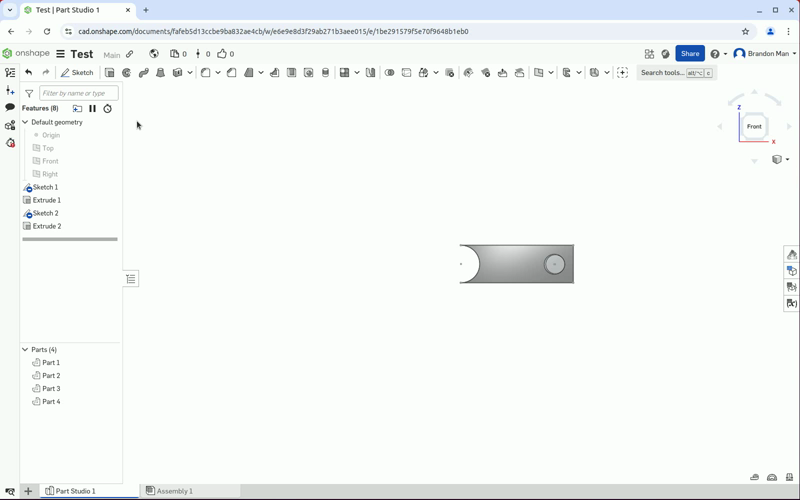
key(left, 2)
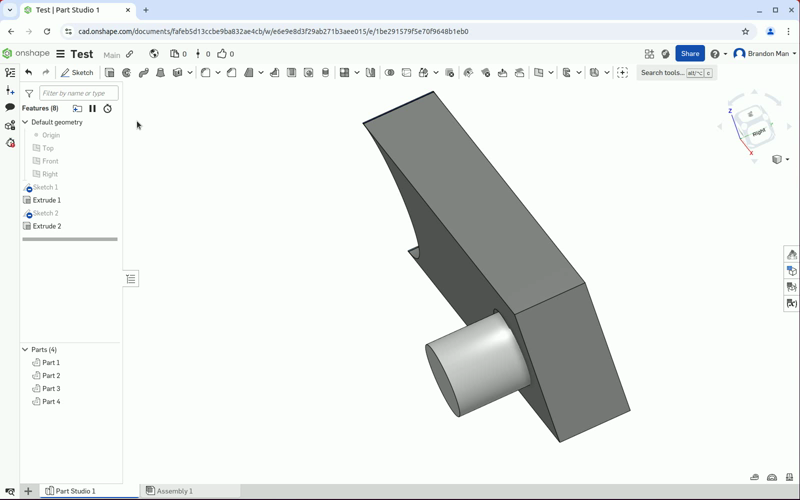
key(down, 2)
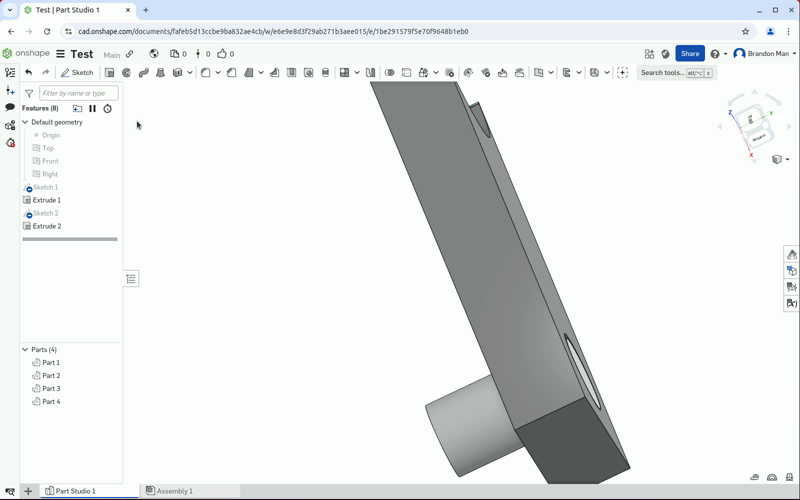
key(up, 2)
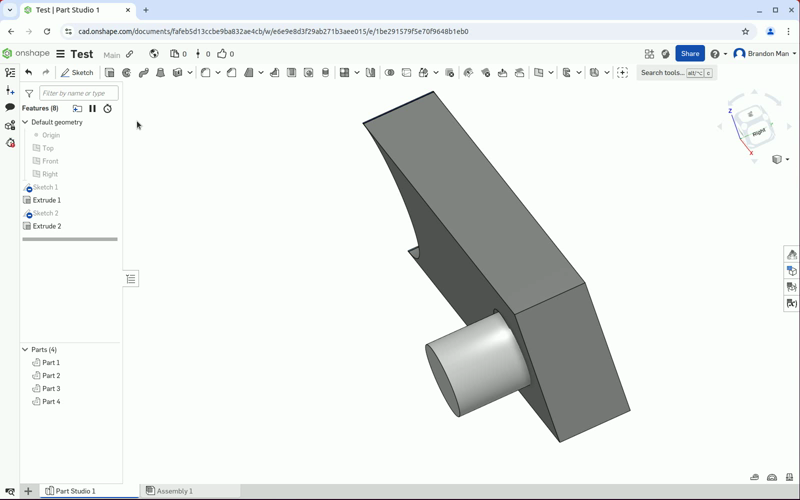
key(right, 2)
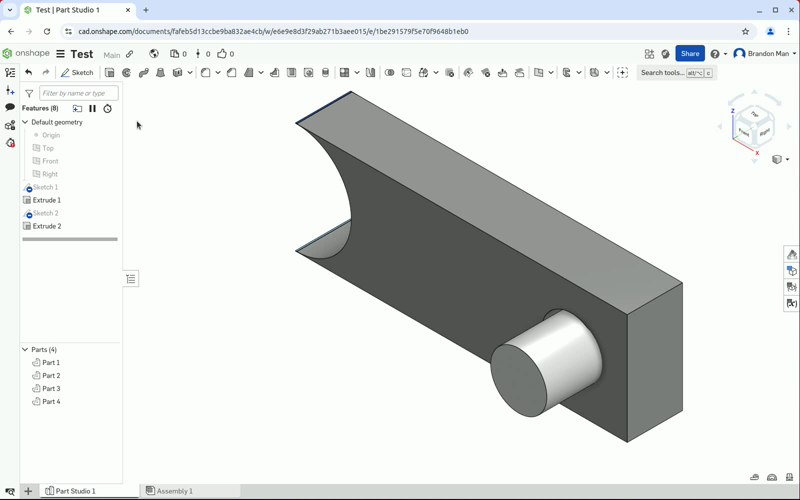
mouse_move(73, 189)
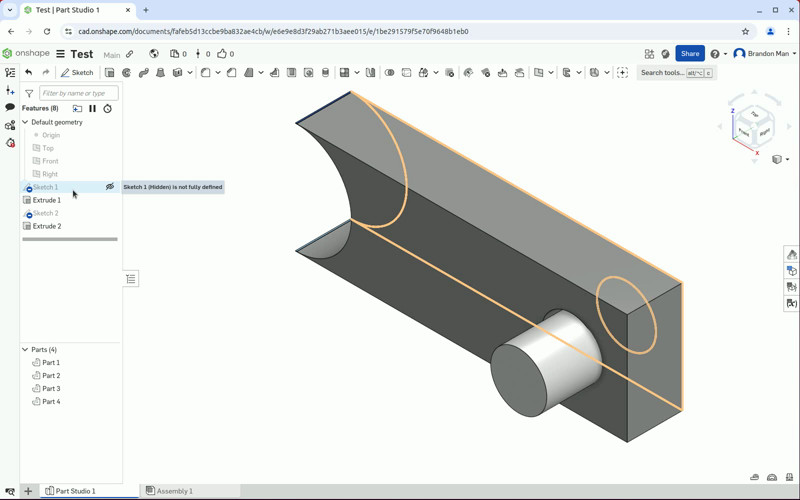
click(73, 189)